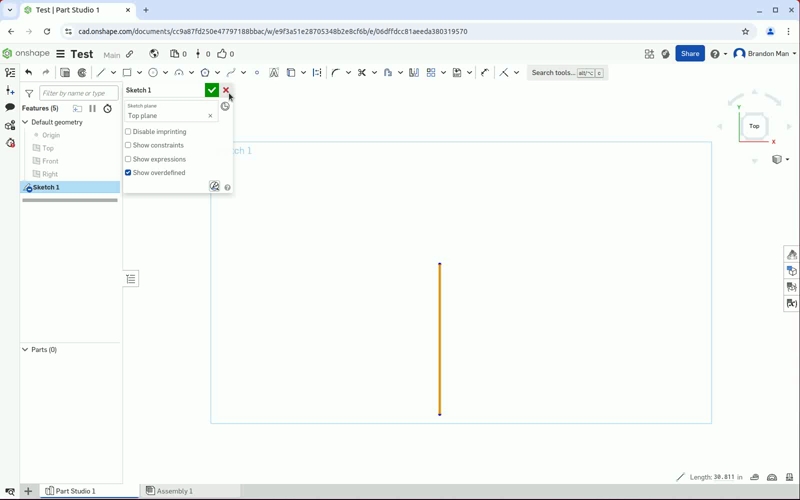
key(shift+h)
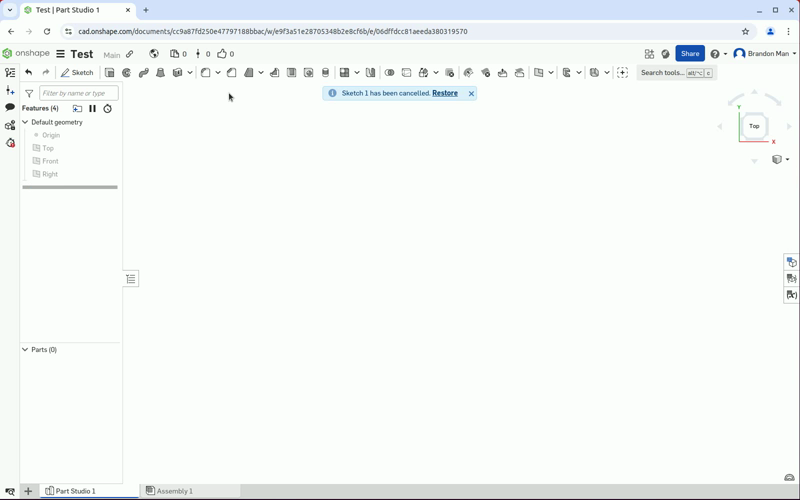
mouse_move(73, 352)
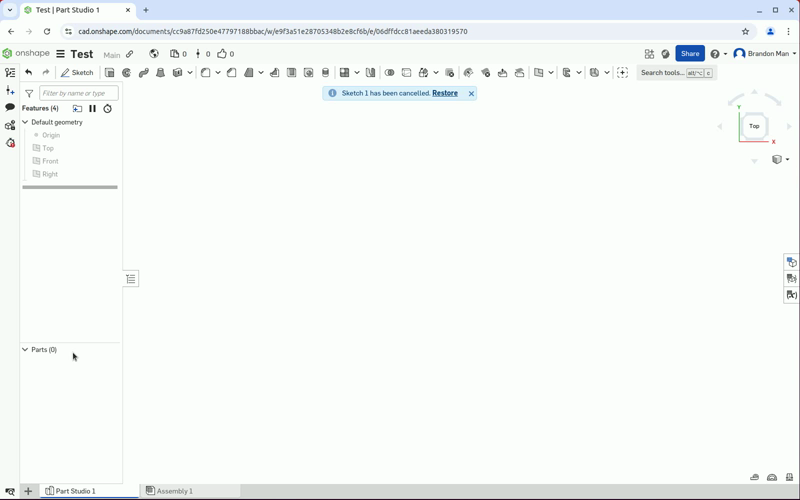
key(y)
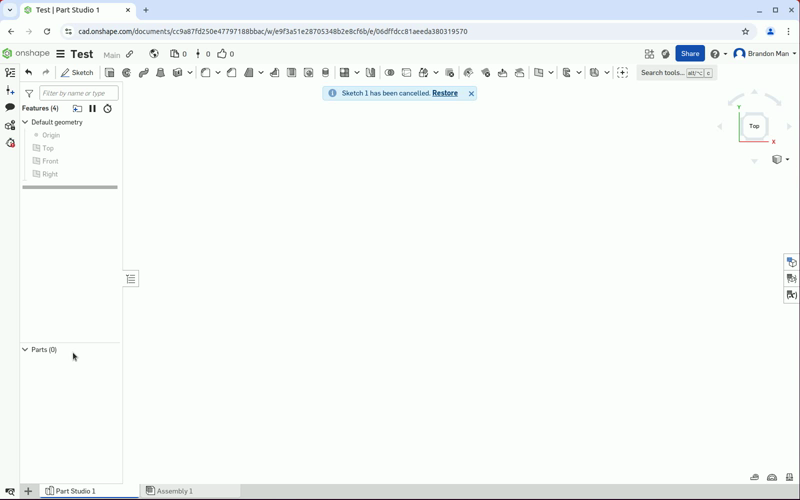
key(shift+p)
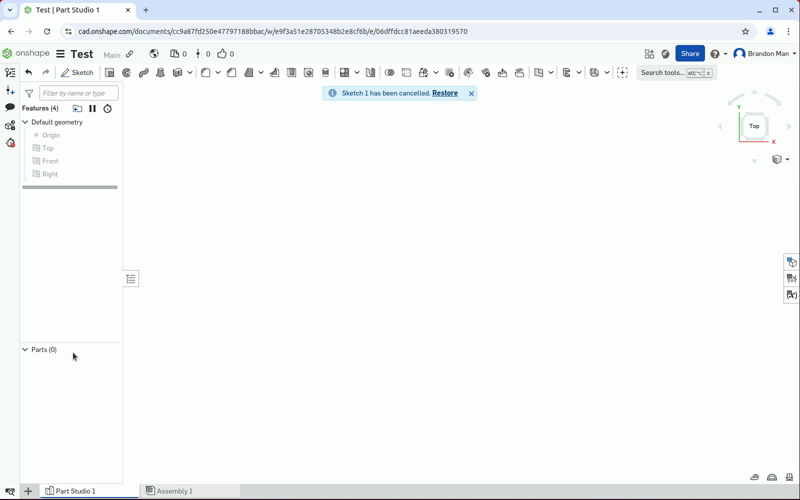
key(space)
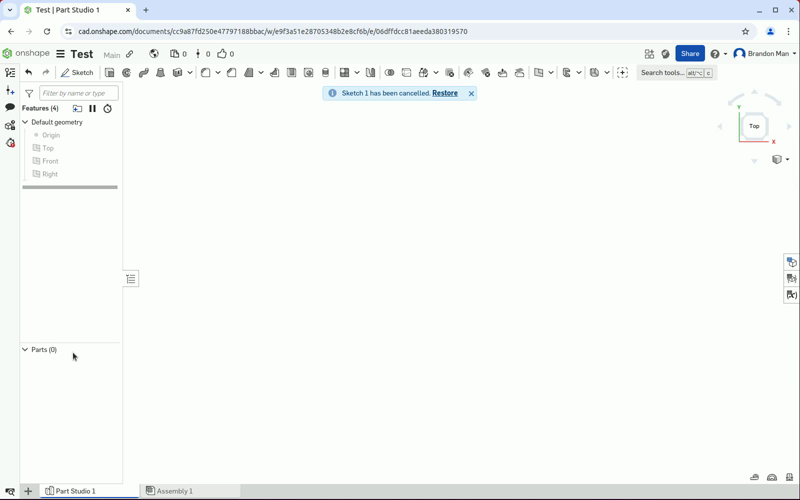
key_down(shift)
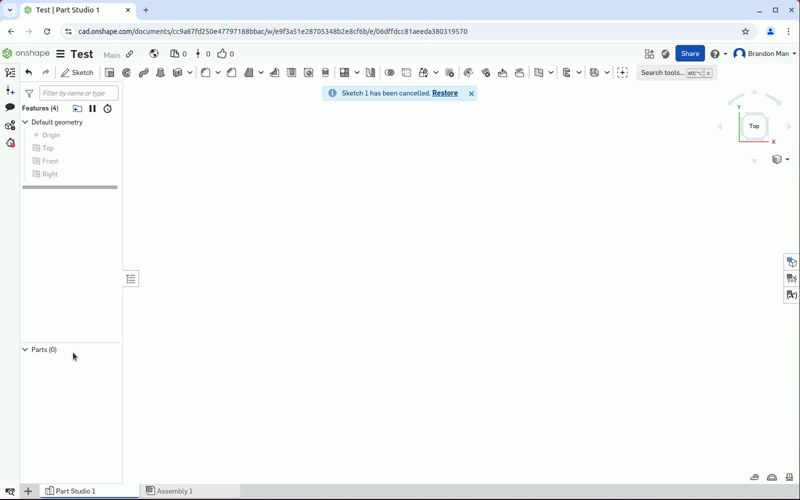
key(up)
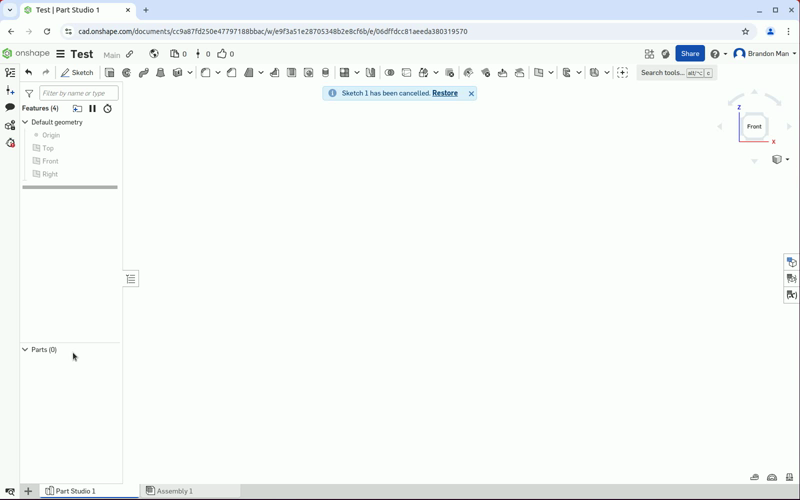
key_up(shift)
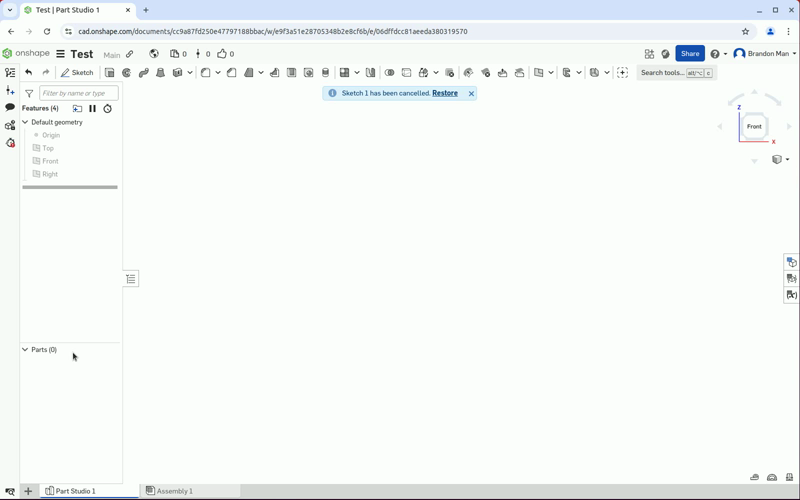
mouse_move(73, 352)
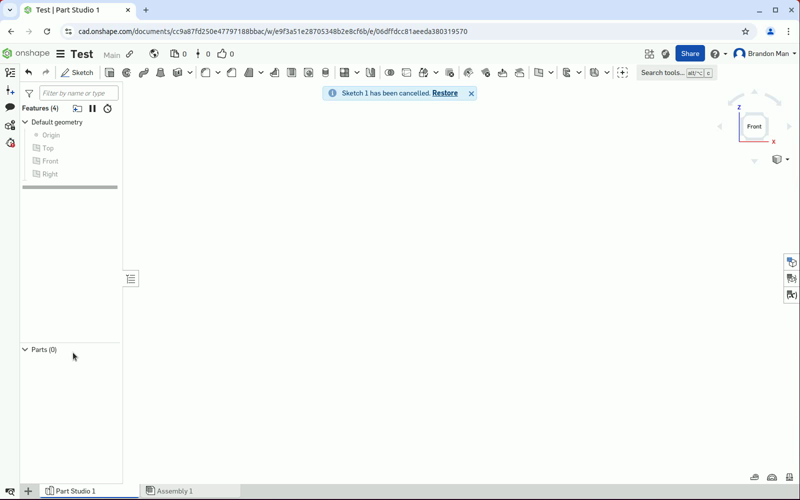
key(shift+y)
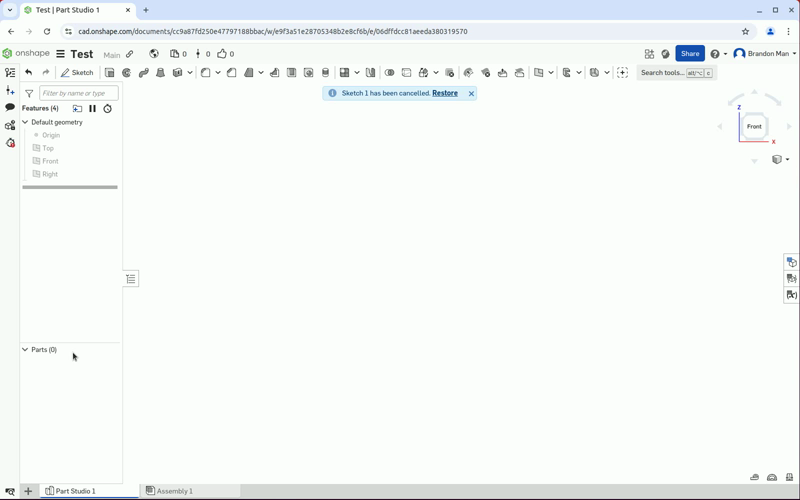
key(shift+s)
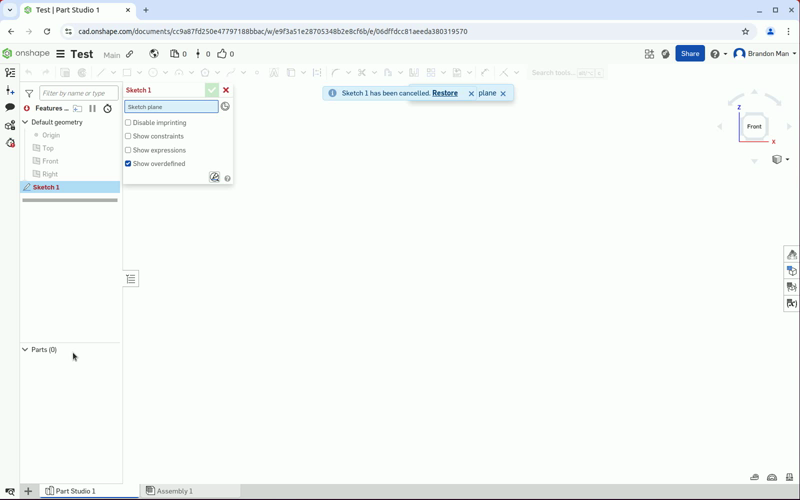
mouse_move(73, 163)
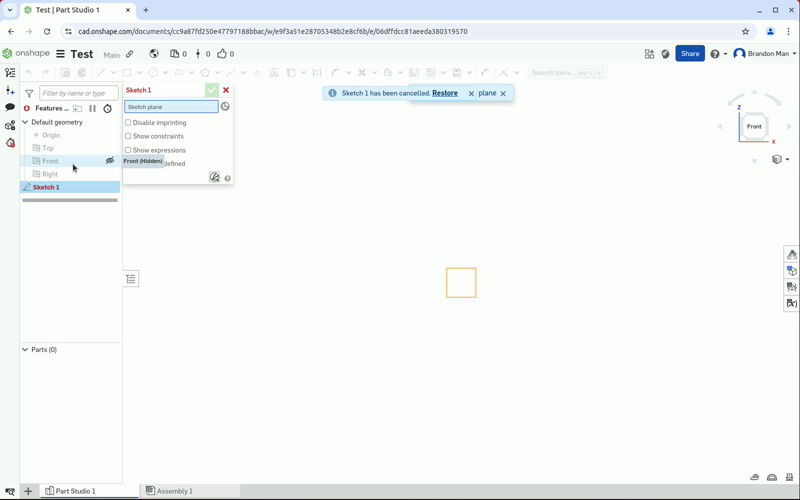
click(73, 163)
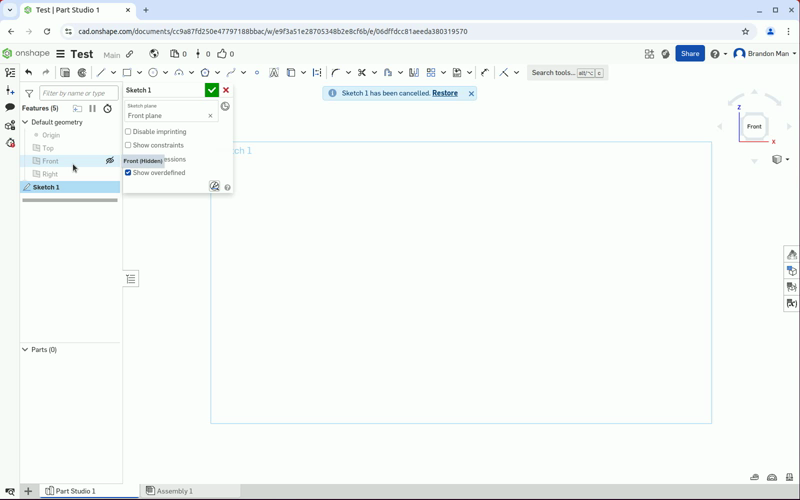
mouse_move(73, 352)
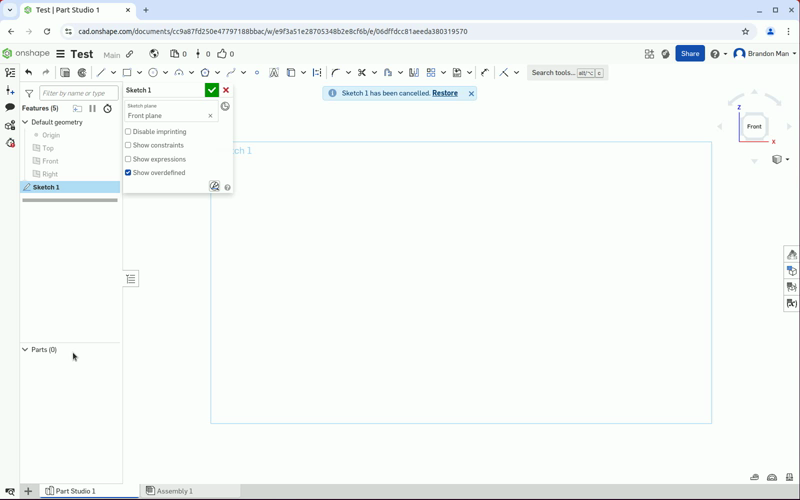
key(y)
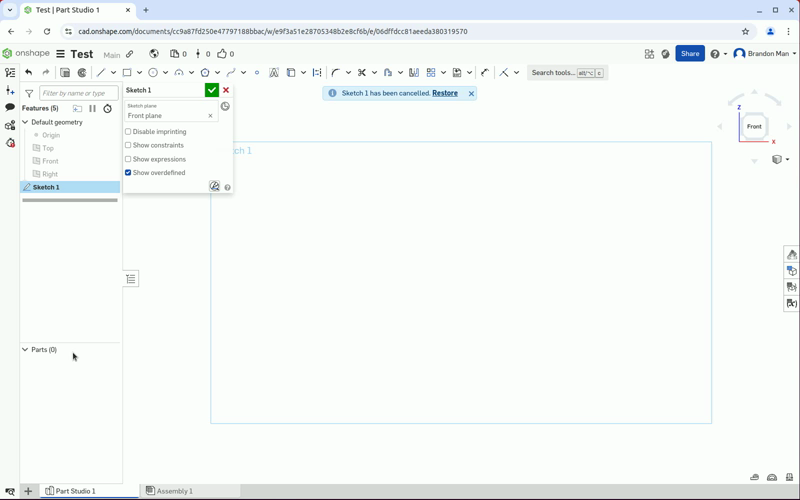
key(c)
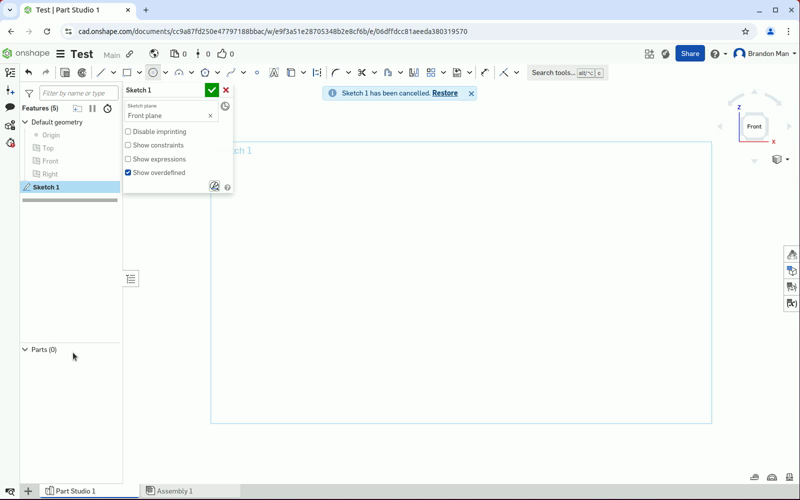
key_down(shift)
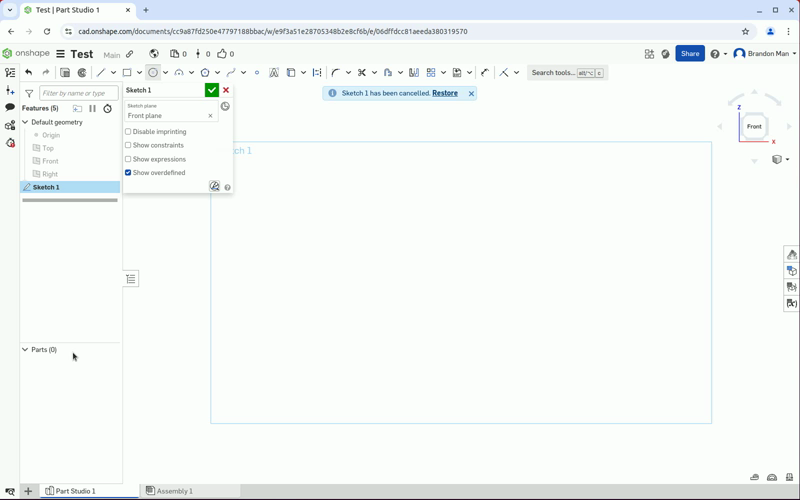
mouse_move(501, 274)
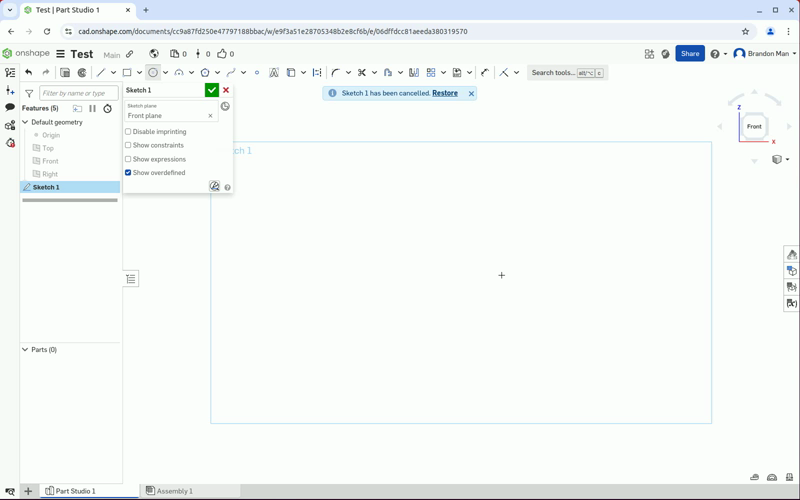
click(501, 274)
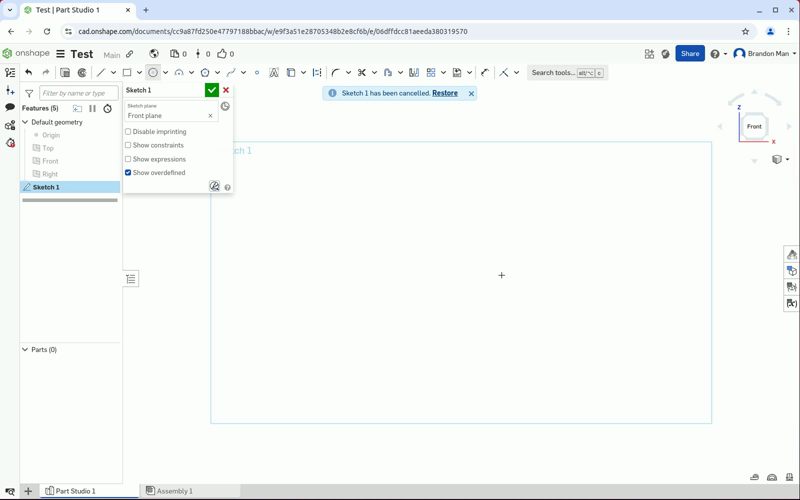
key_up(shift)
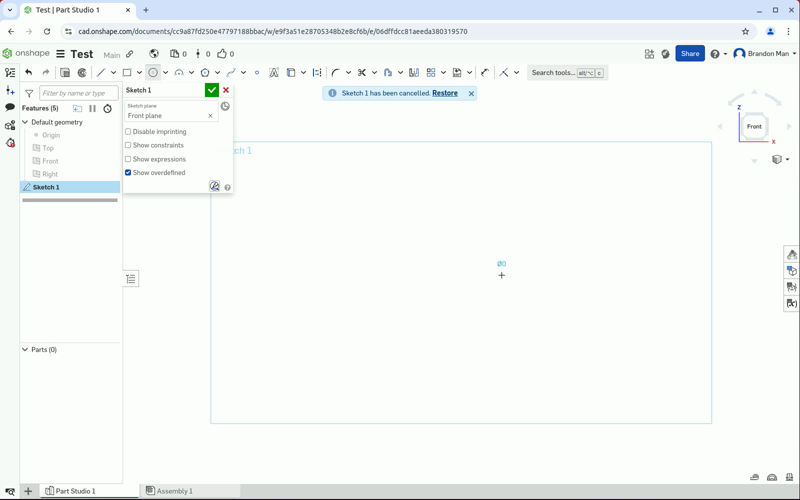
mouse_move(552, 274)
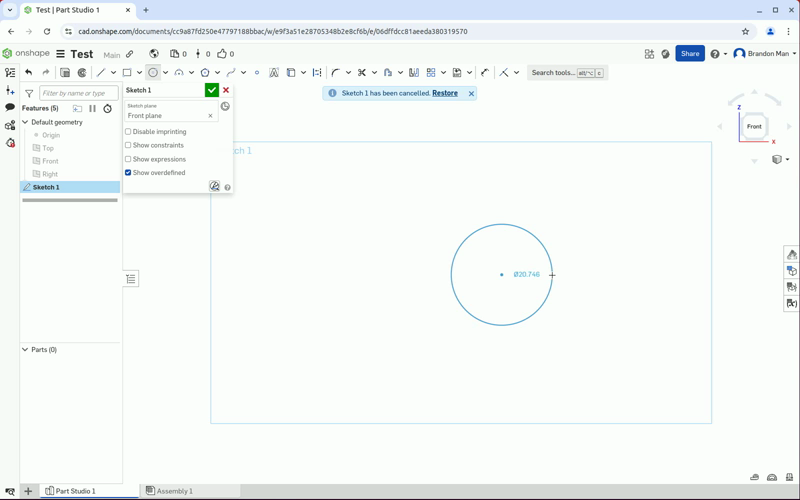
click(552, 274)
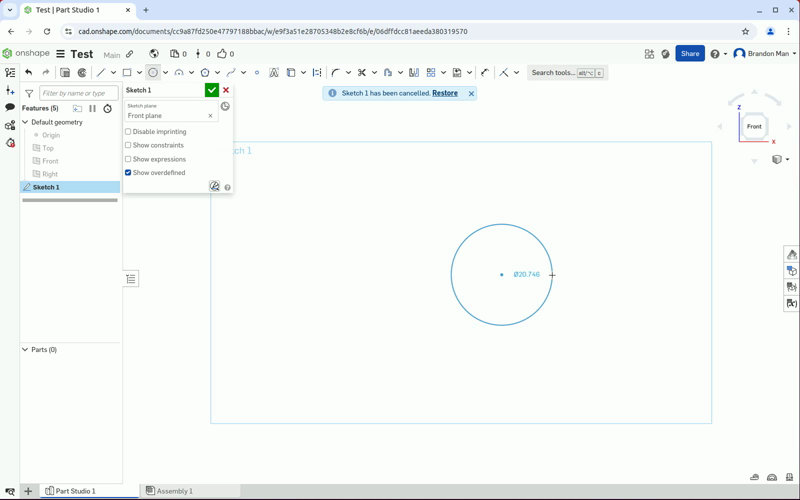
key(esc)
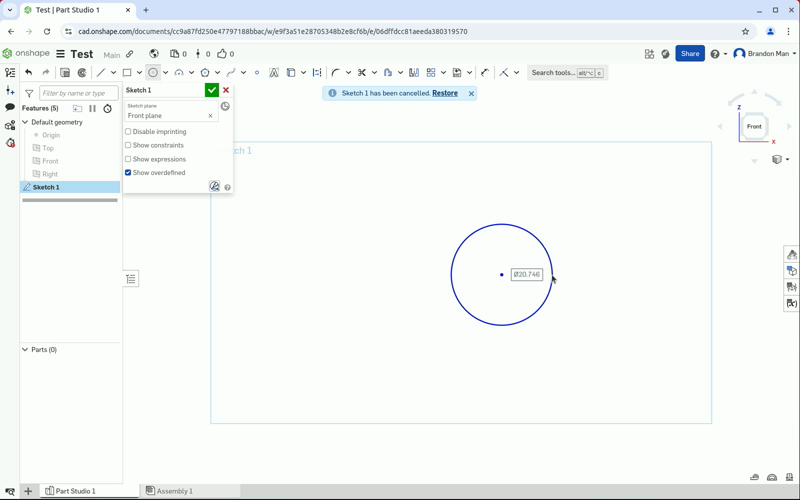
key(c)
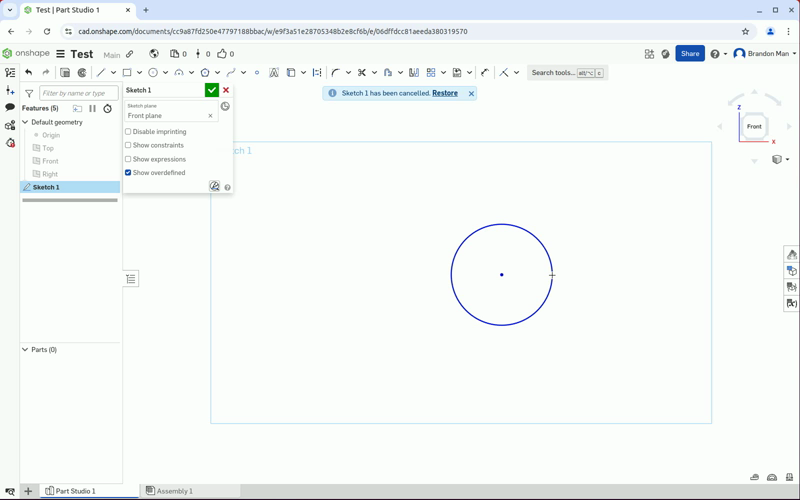
key_down(shift)
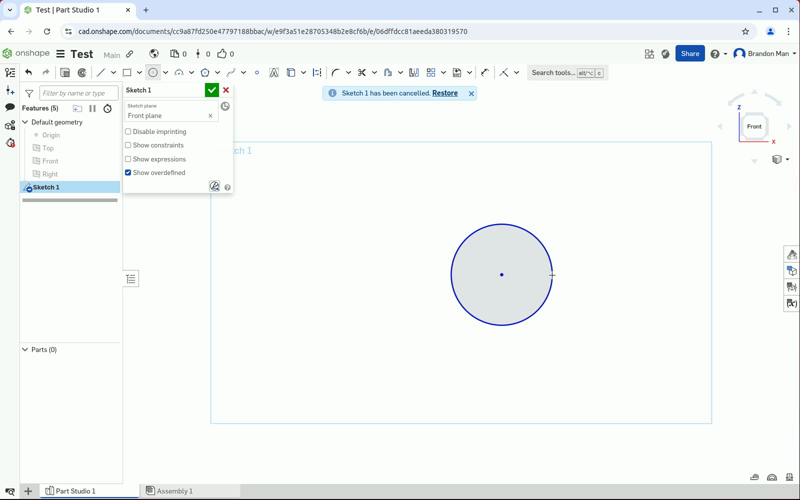
mouse_move(501, 274)
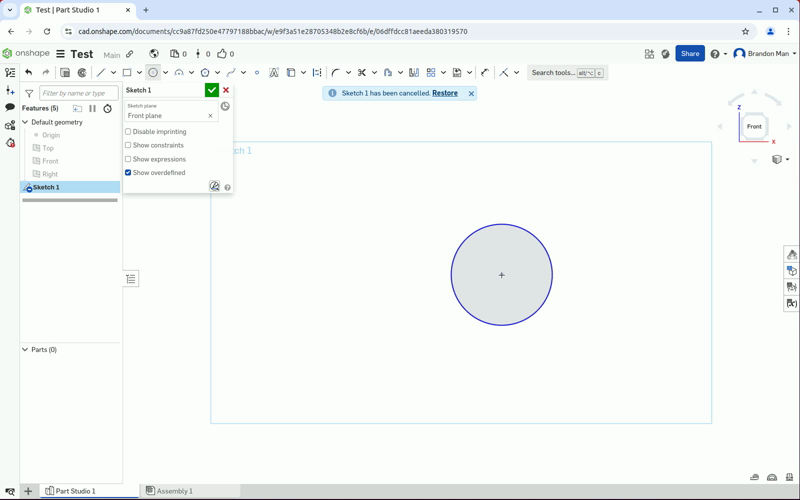
click(501, 274)
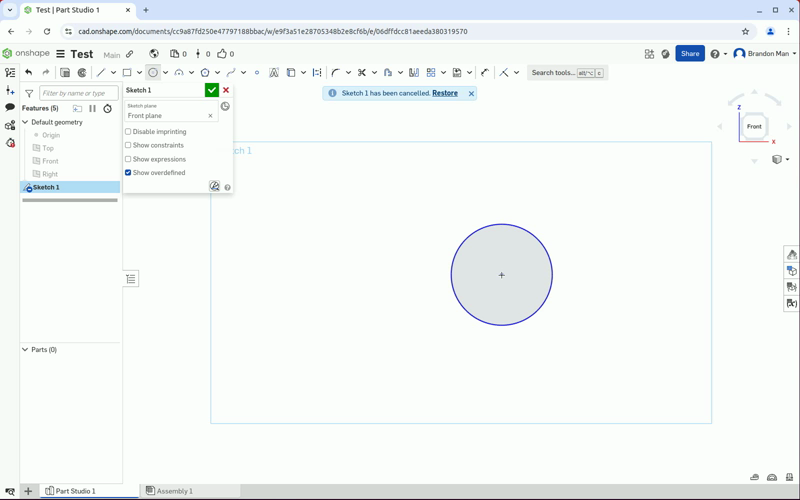
key_up(shift)
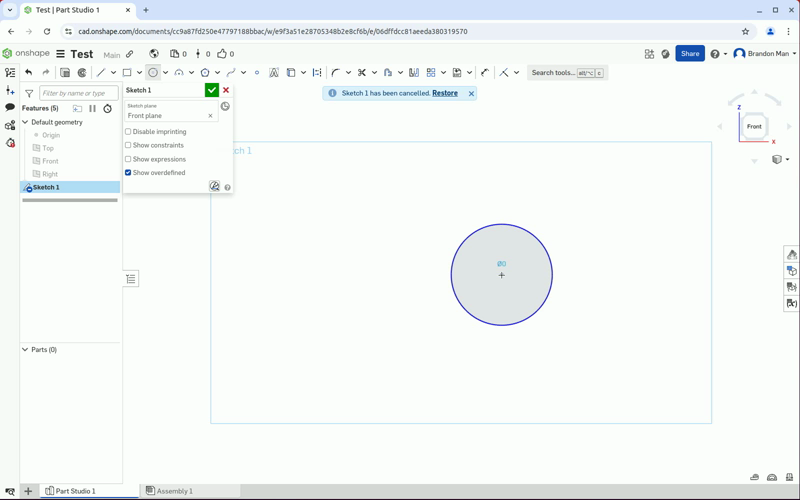
mouse_move(539, 274)
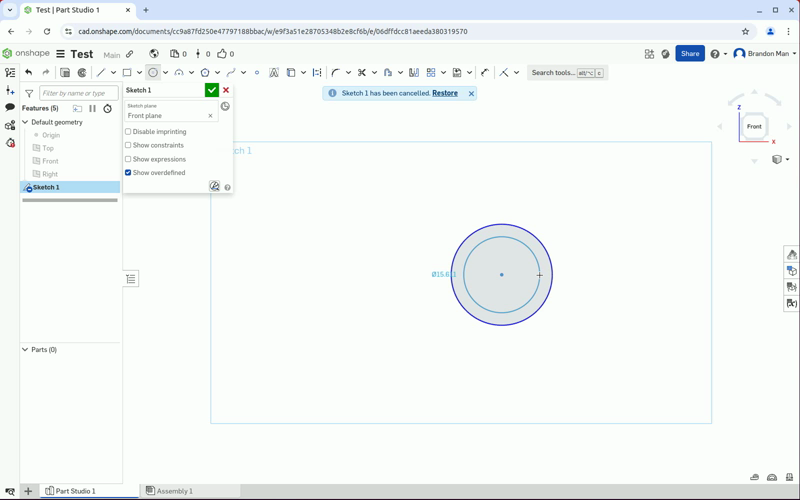
click(539, 274)
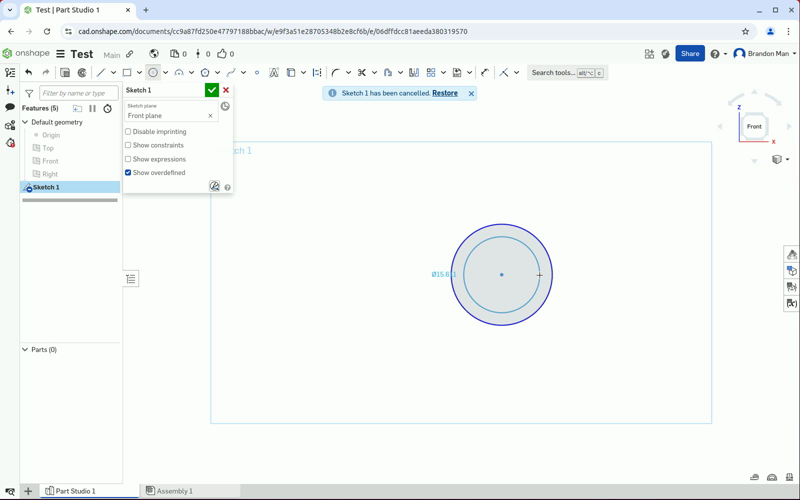
key(esc)
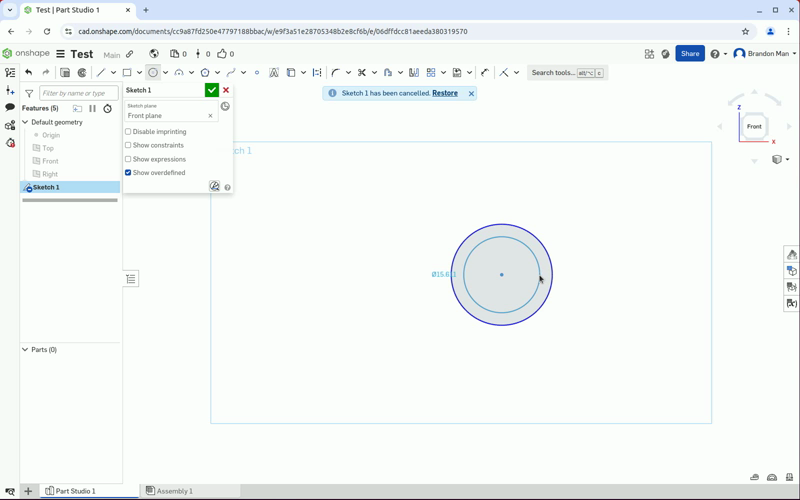
mouse_move(528, 236)
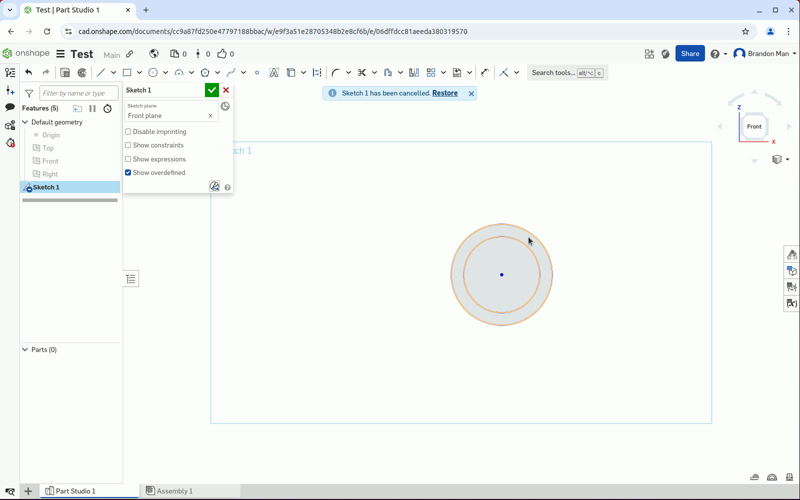
click(528, 236)
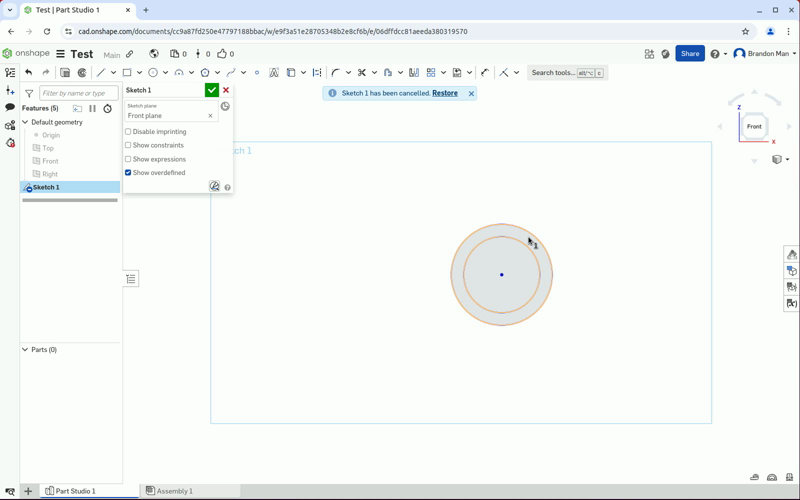
mouse_move(73, 352)
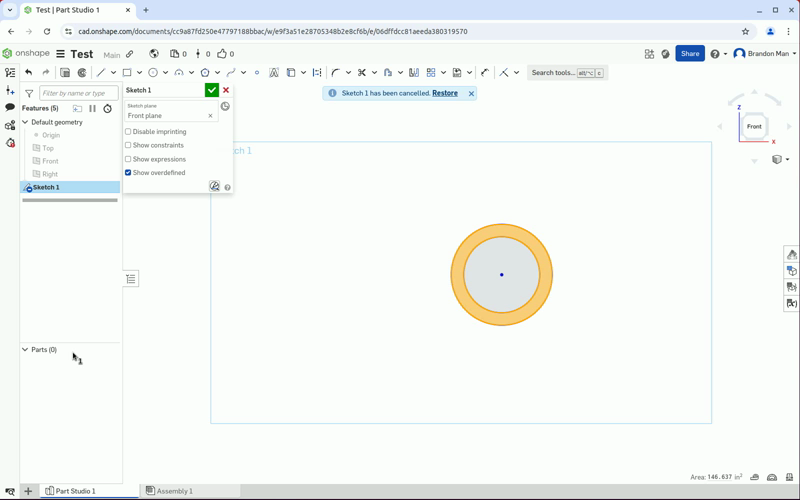
key(shift+y)
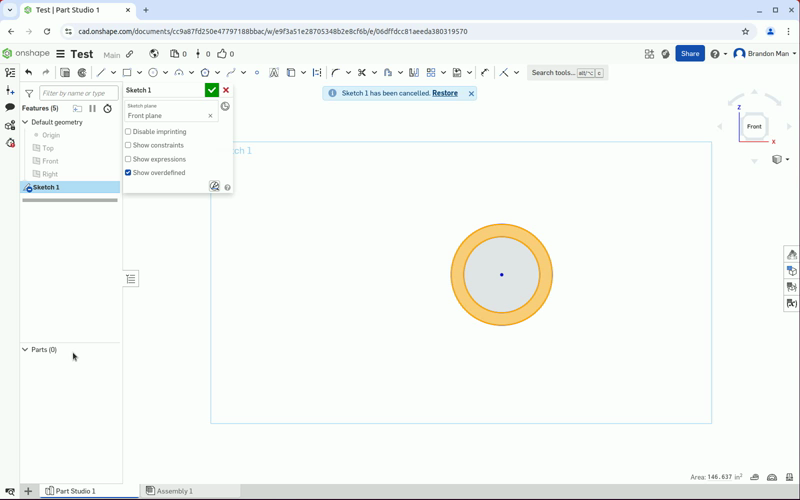
key(shift+e)
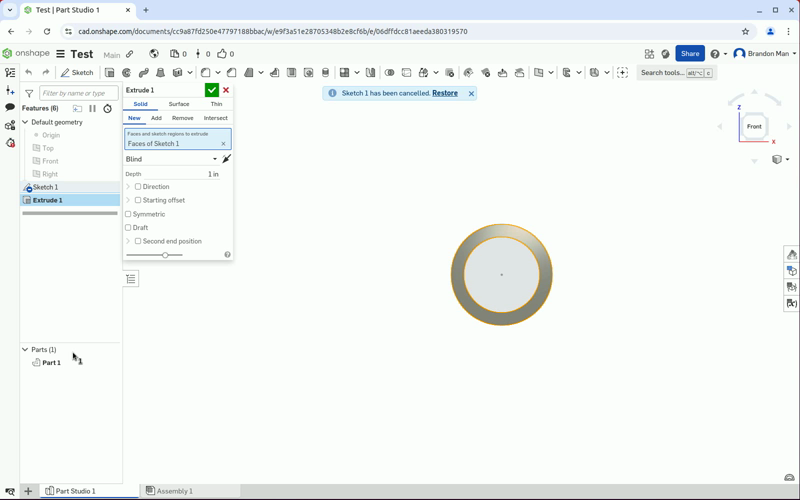
mouse_move(143, 106)
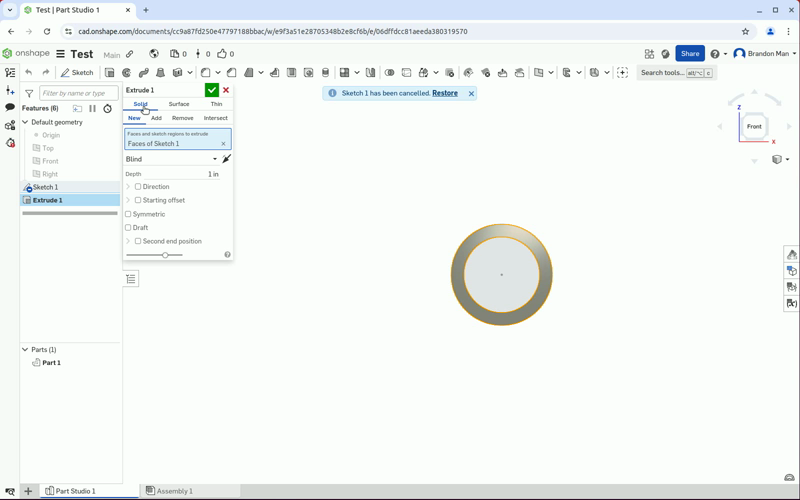
click(143, 106)
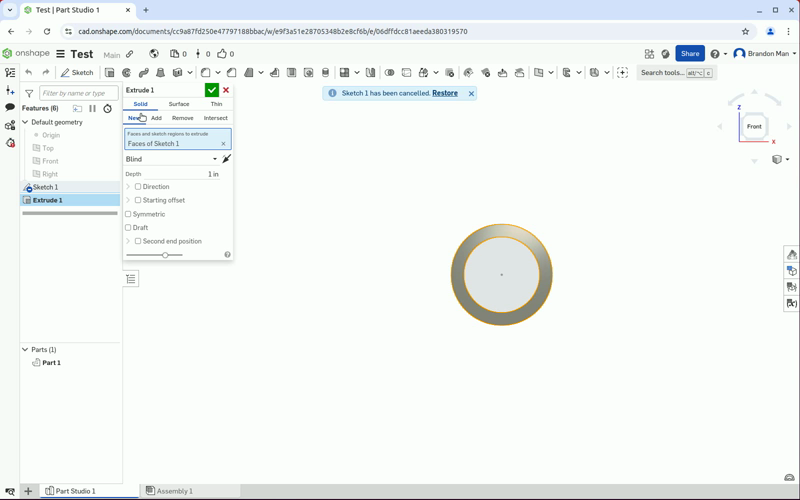
mouse_move(137, 120)
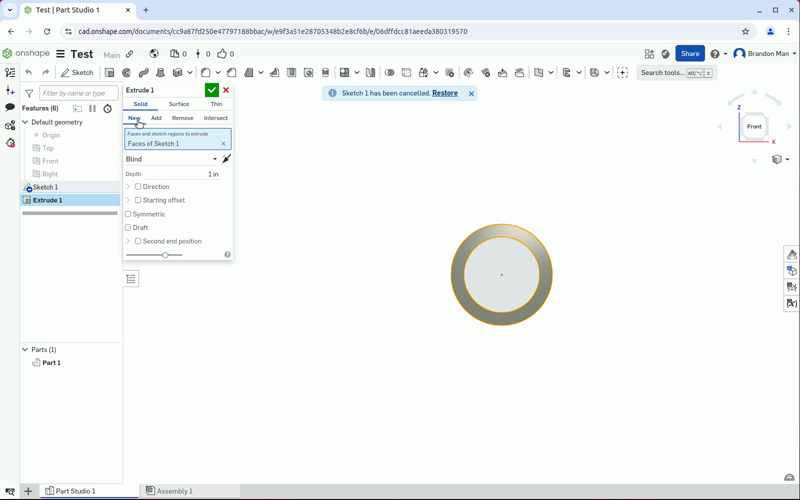
click(137, 120)
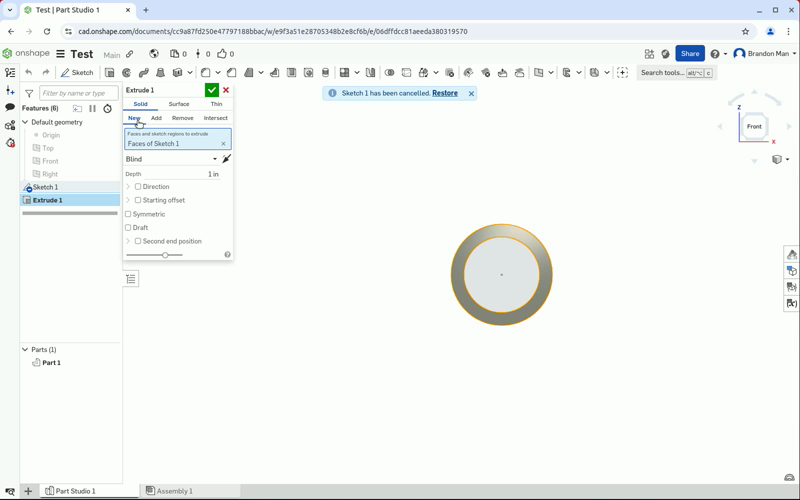
key(tab, 4)
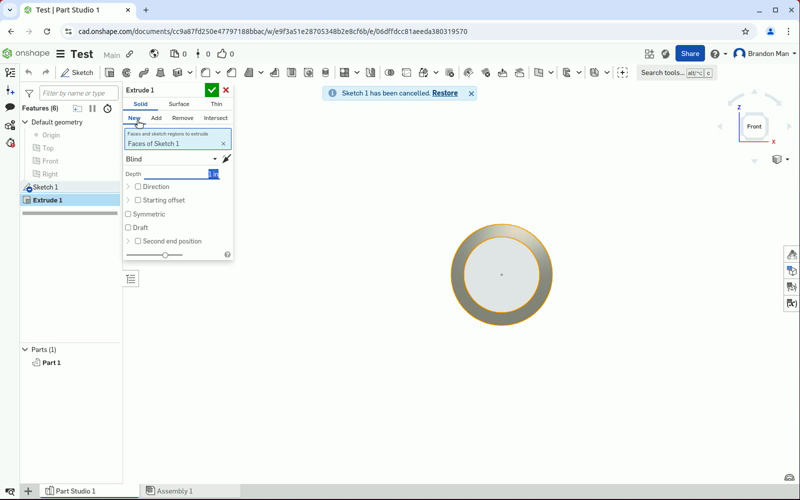
text(8.184)
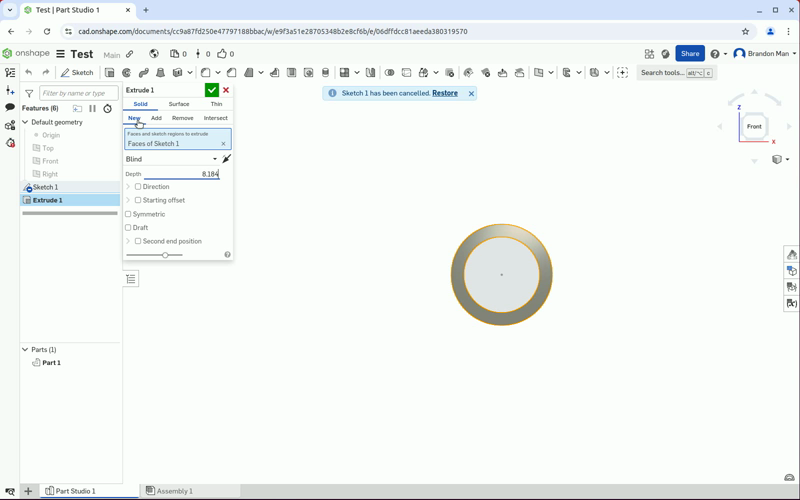
key(enter)
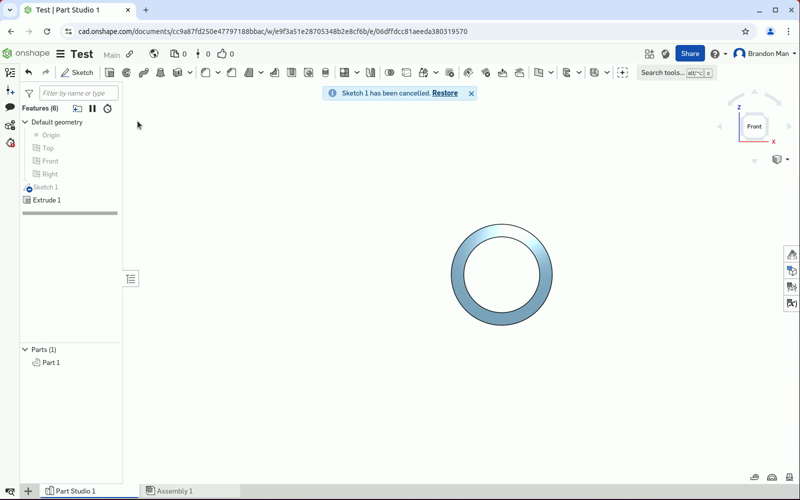
key(shift+h)
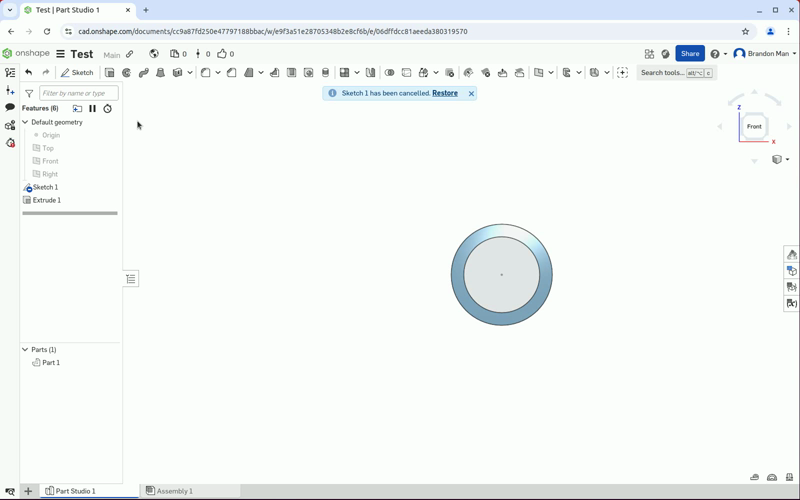
key(shift+h)
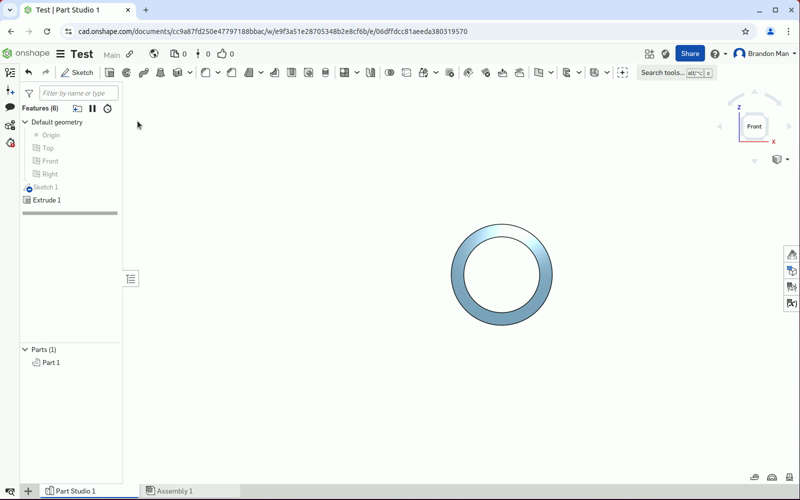
mouse_move(73, 189)
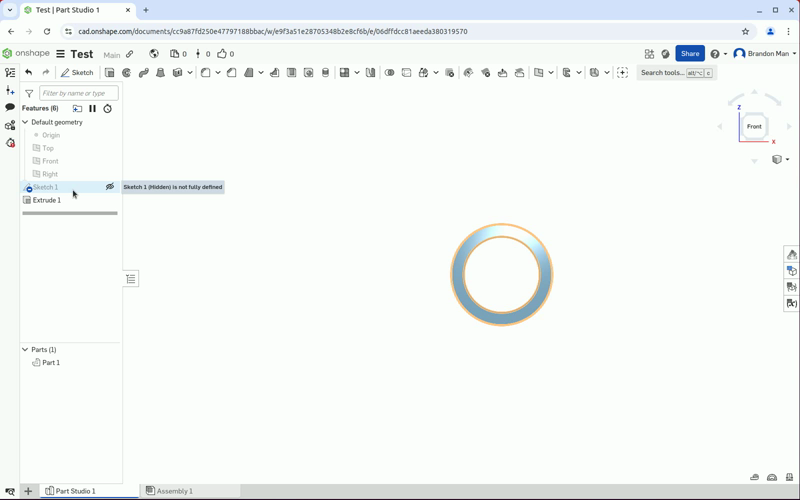
click(73, 189)
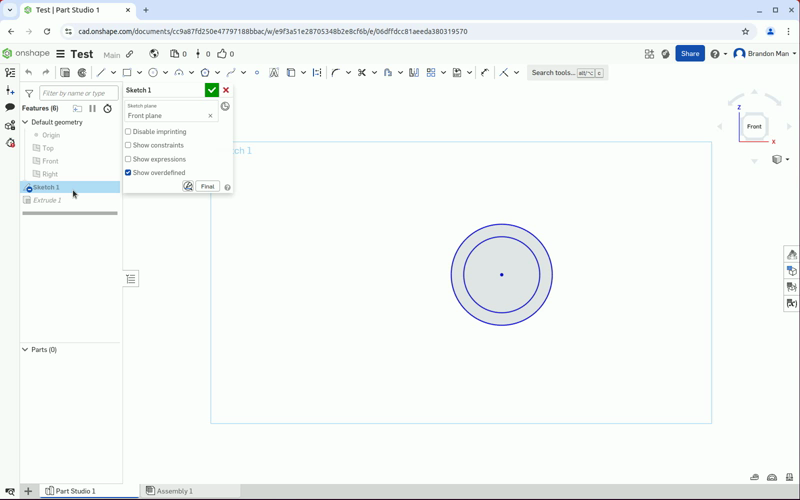
mouse_move(229, 92)
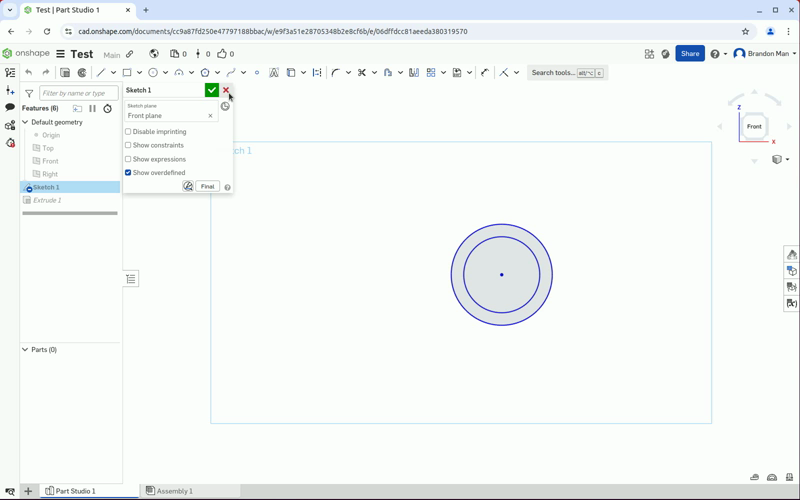
click(229, 92)
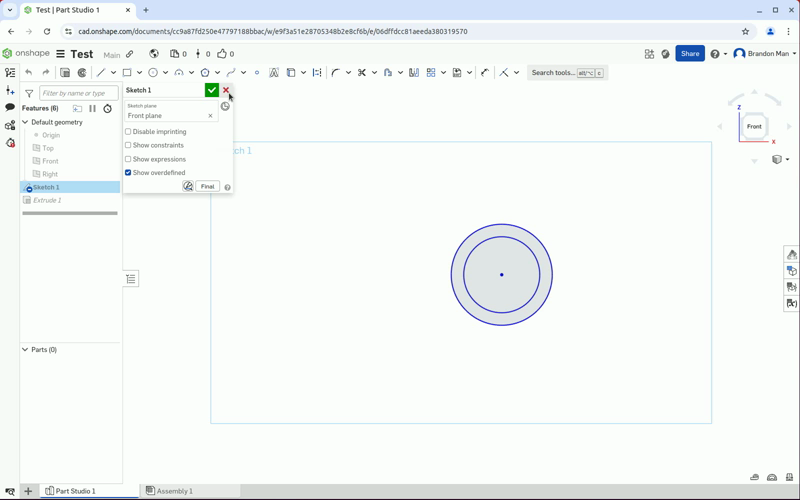
key(shift+s)
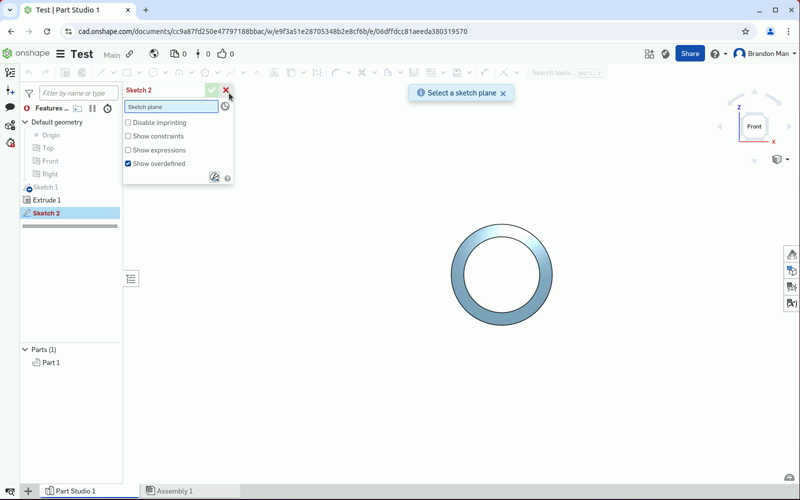
mouse_move(73, 163)
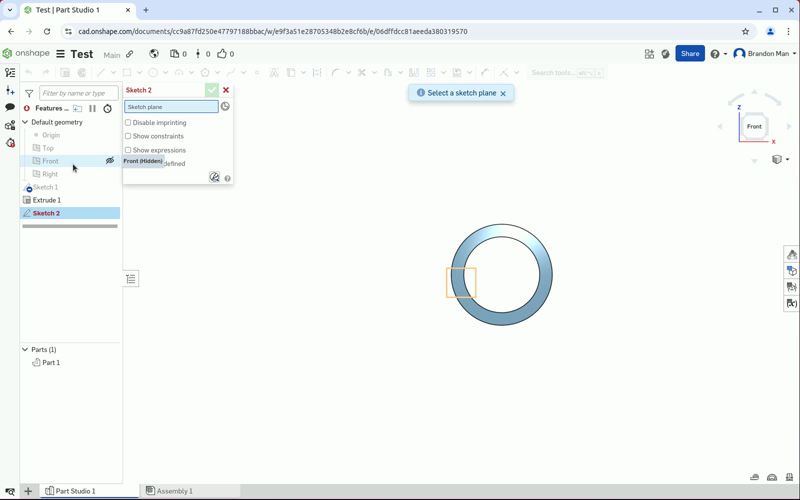
click(73, 163)
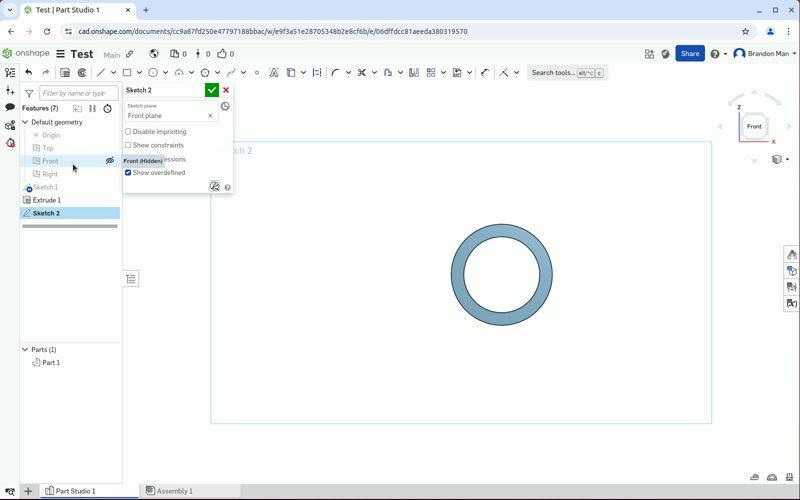
mouse_move(73, 352)
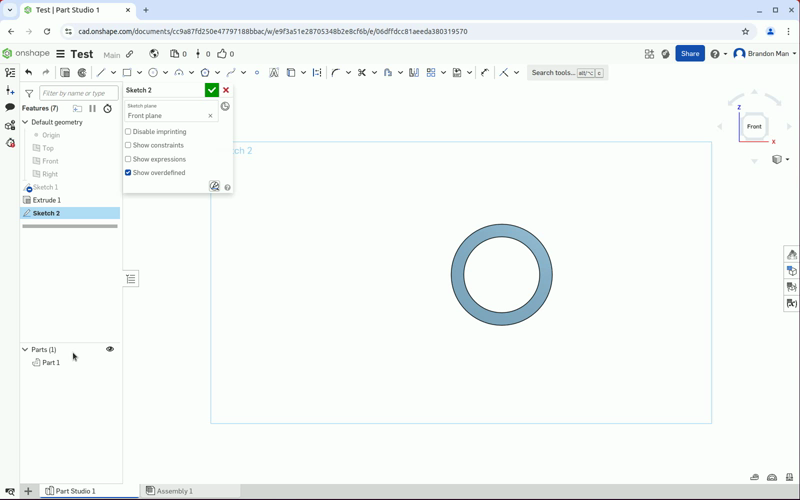
key(y)
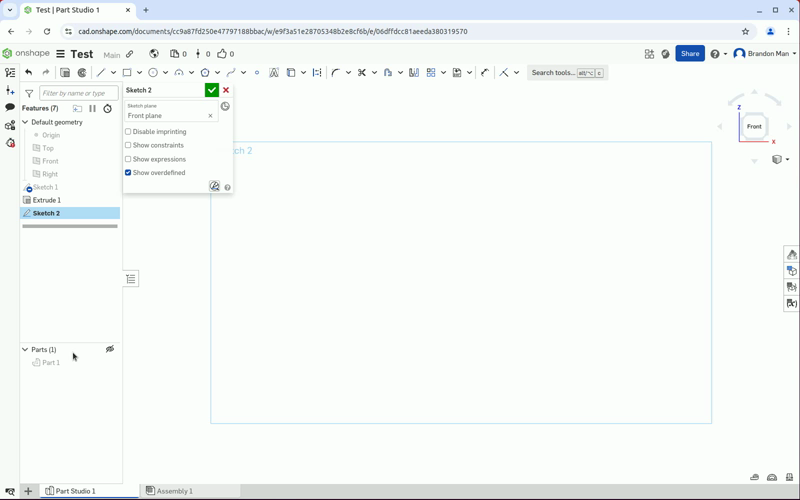
key(l)
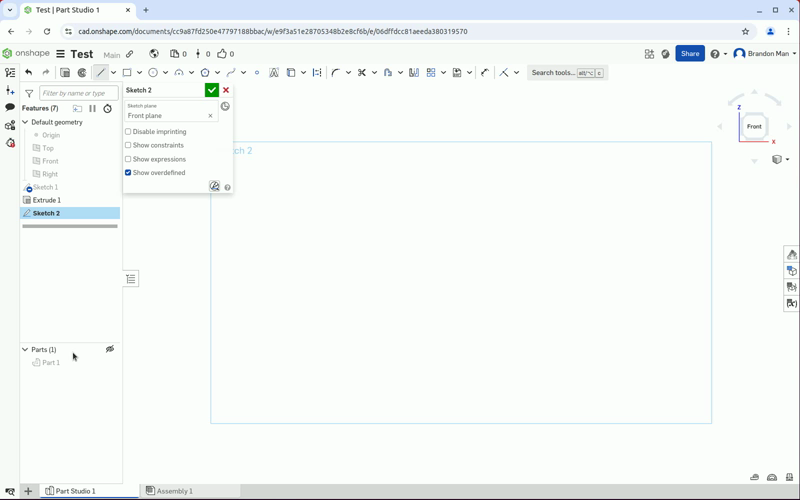
key_down(shift)
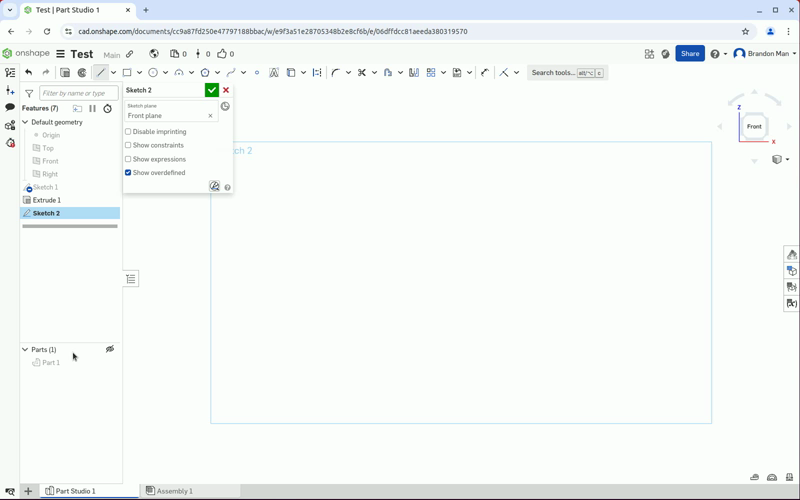
mouse_move(348, 327)
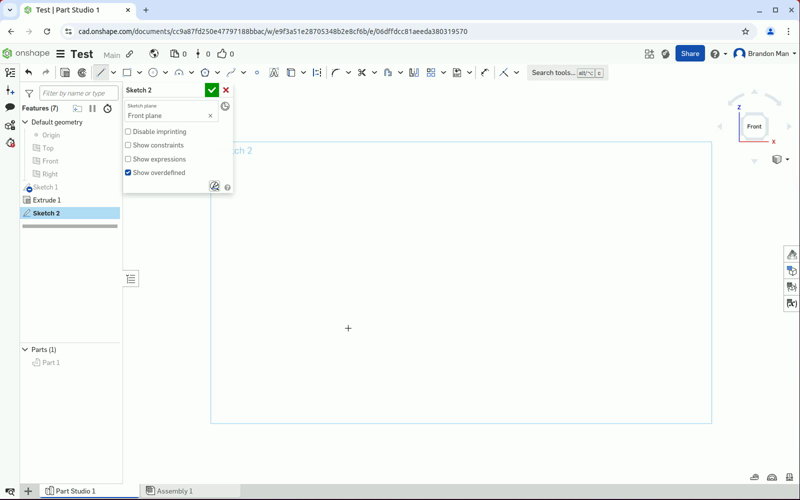
click(348, 327)
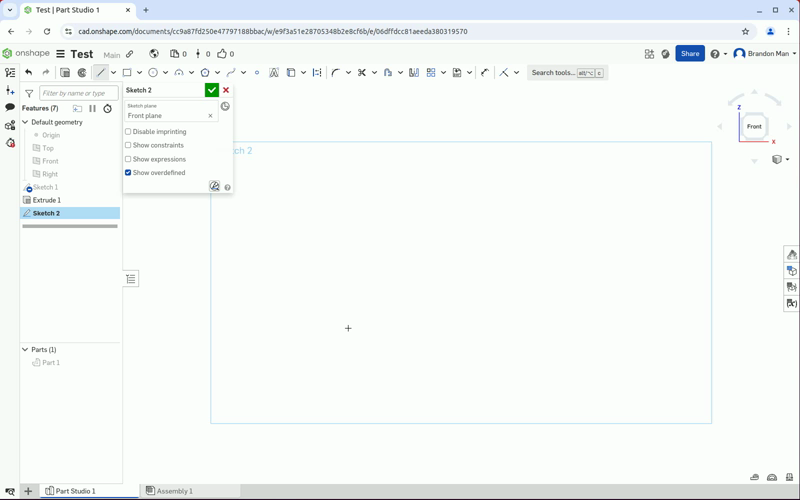
key_up(shift)
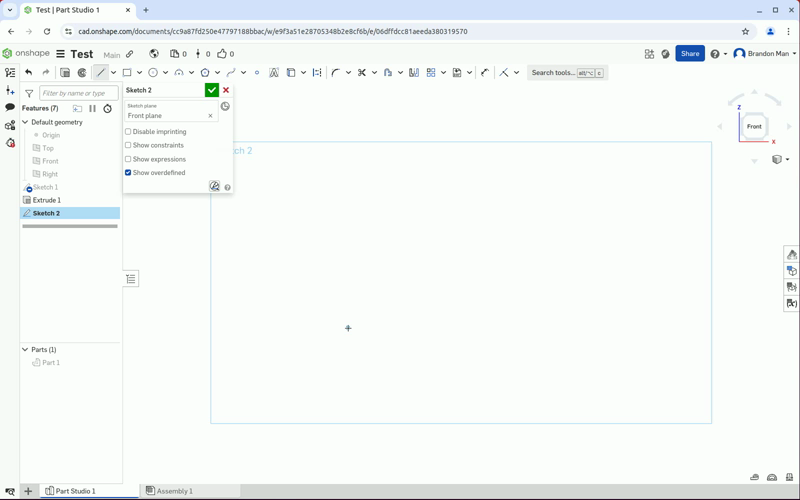
key_down(shift)
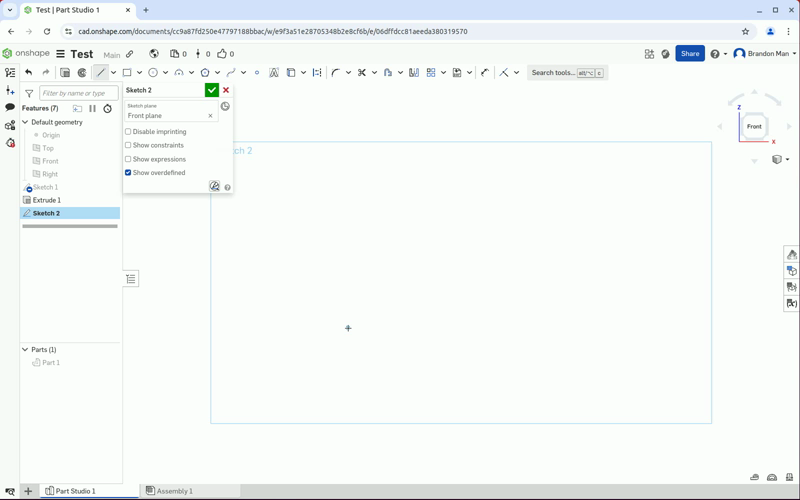
mouse_move(572, 327)
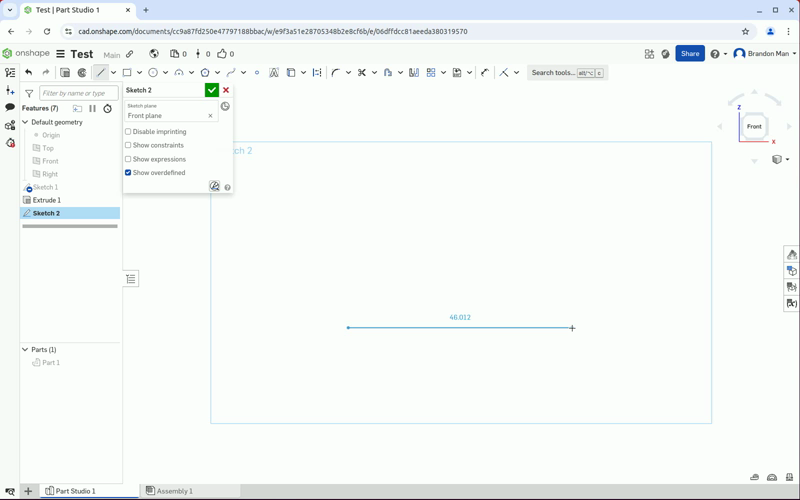
click(572, 327)
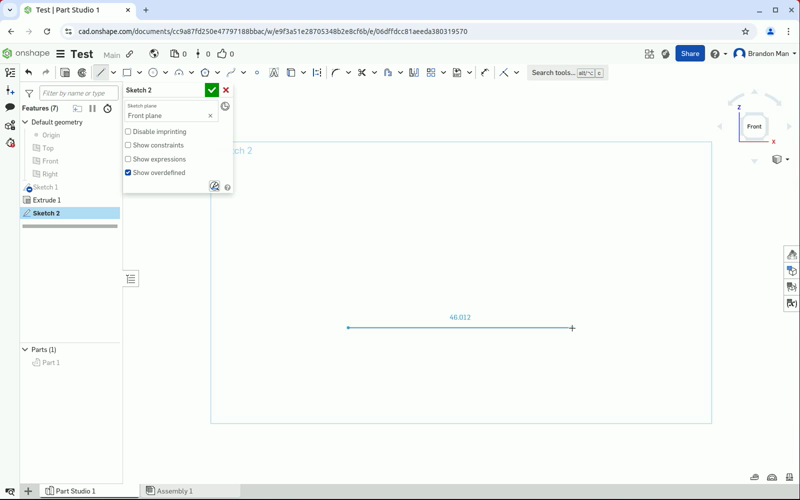
key_up(shift)
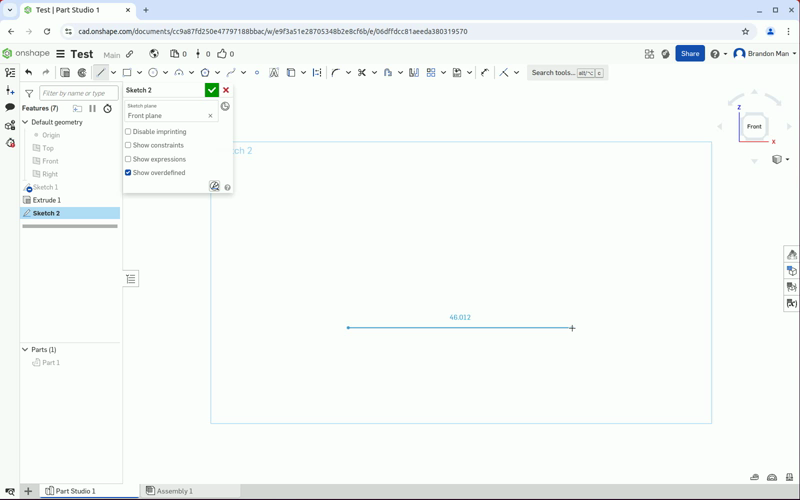
key_down(shift)
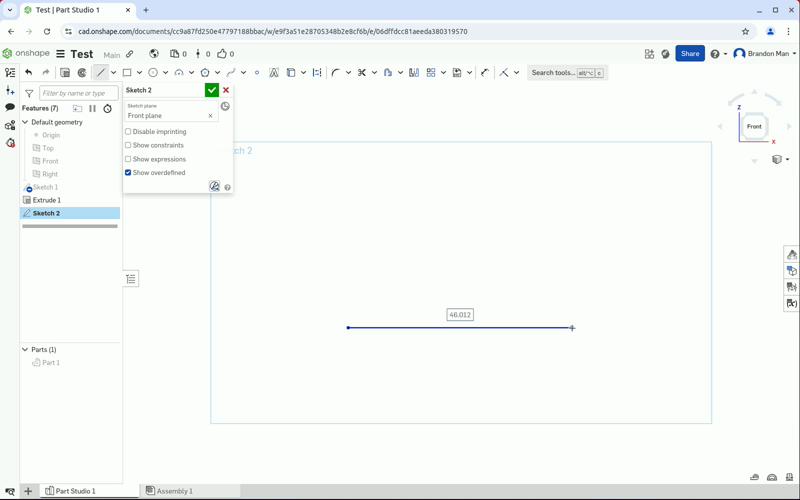
mouse_move(572, 204)
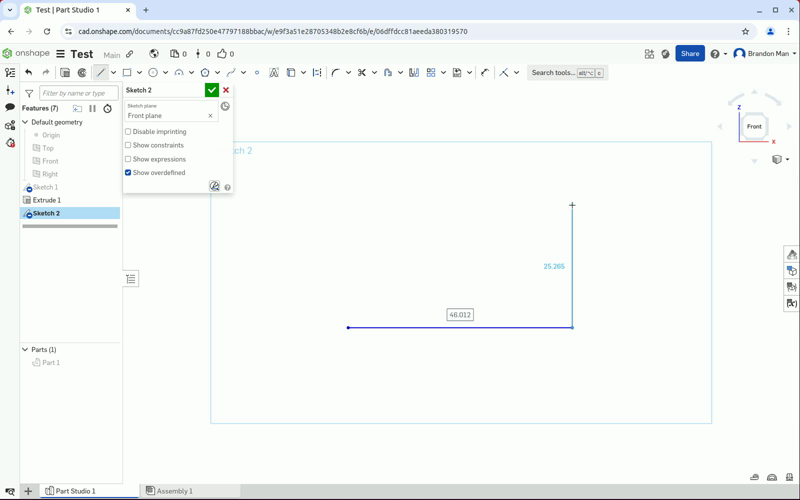
click(572, 204)
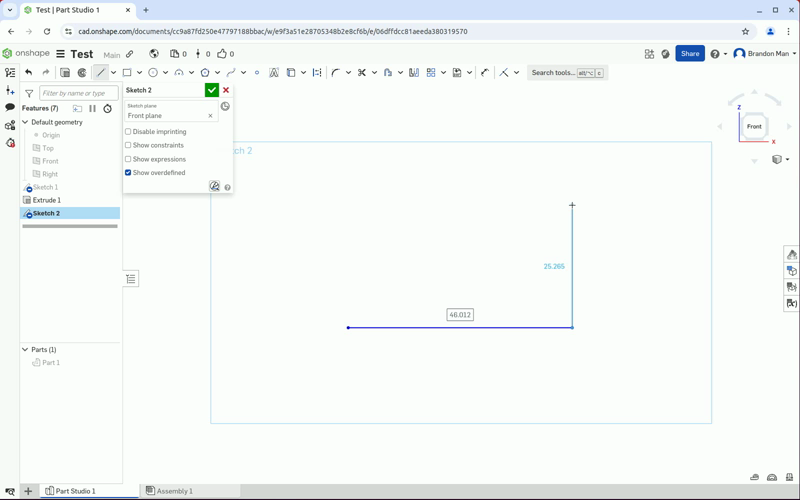
key_up(shift)
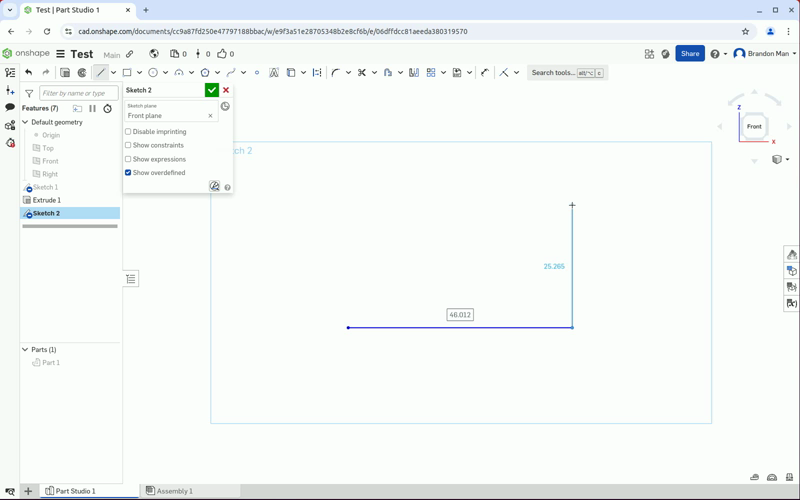
key_down(shift)
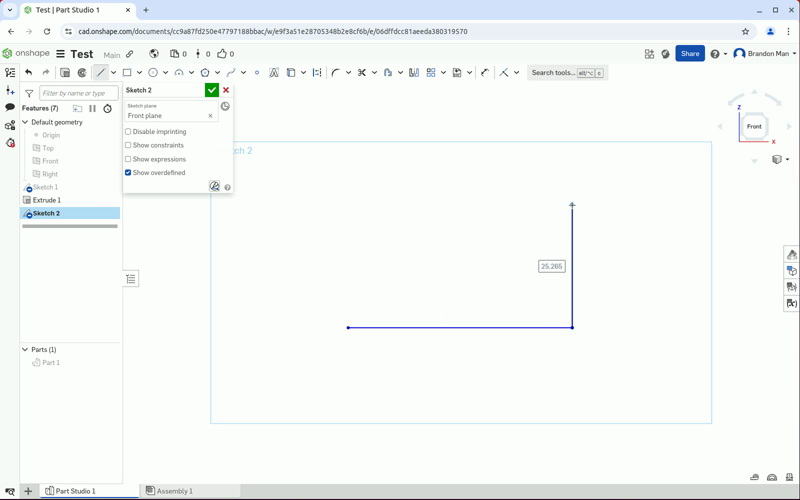
mouse_move(348, 204)
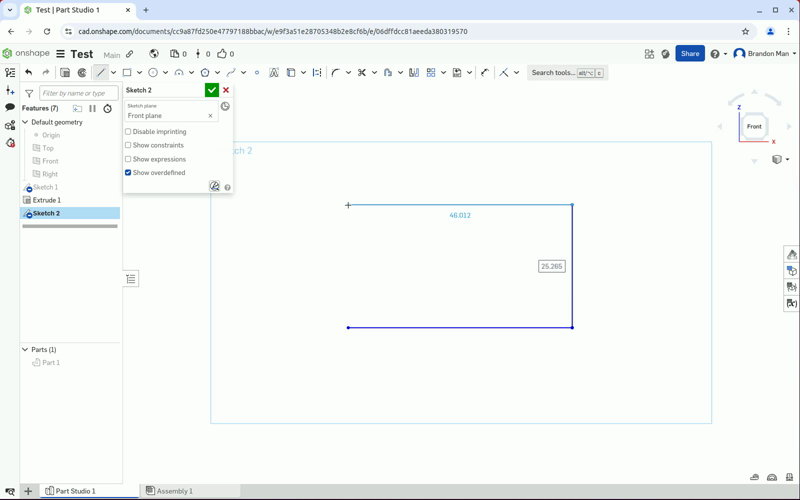
click(348, 204)
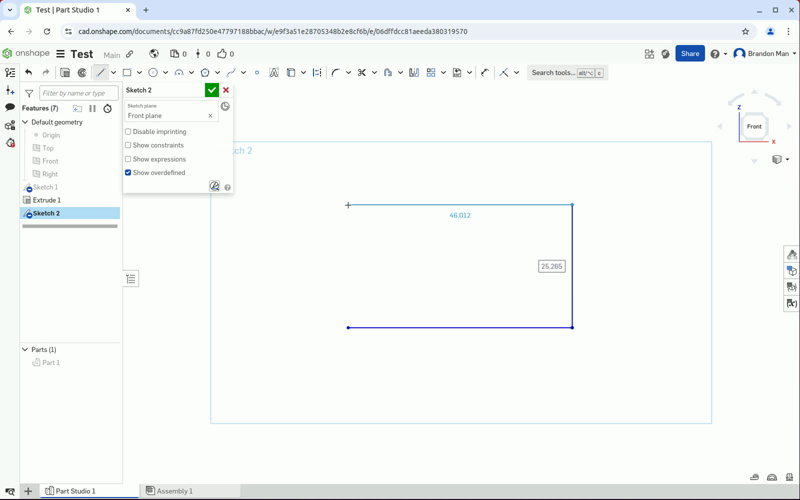
key_up(shift)
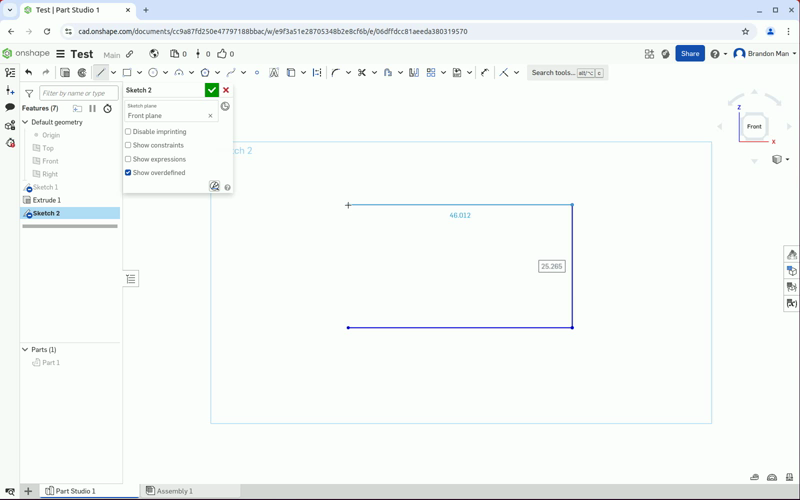
key_down(shift)
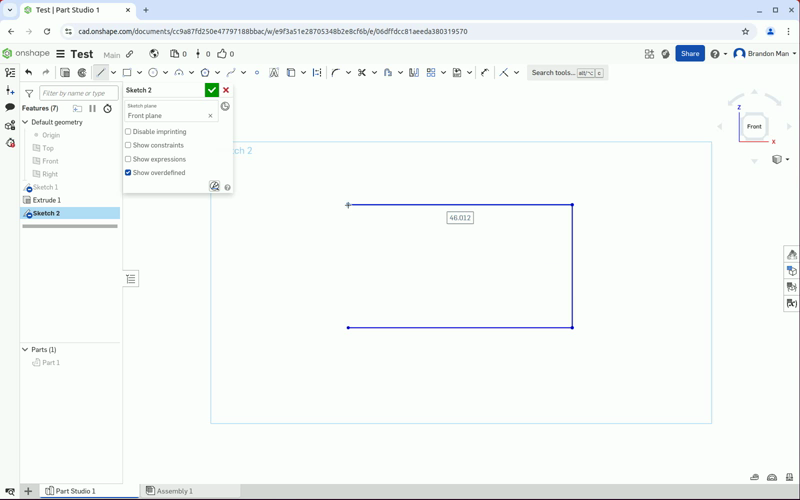
mouse_move(348, 327)
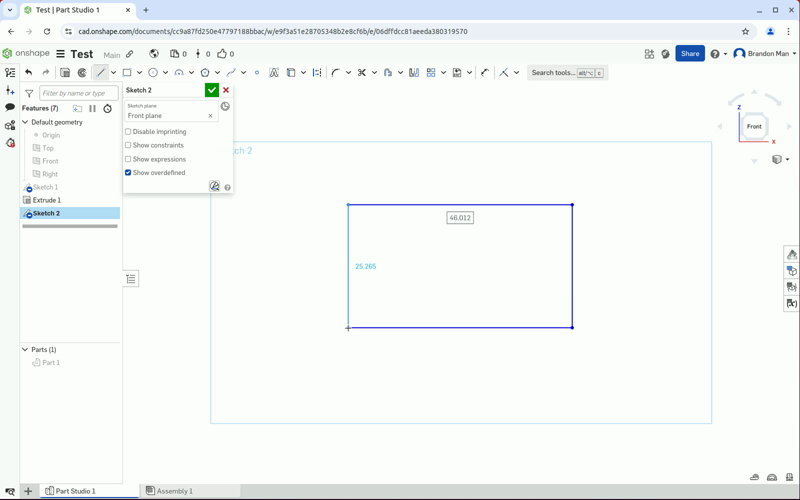
key_up(shift)
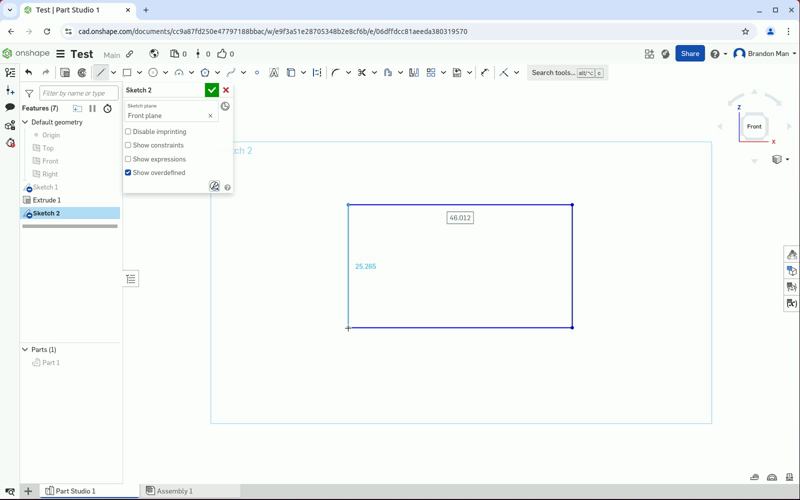
click(348, 327)
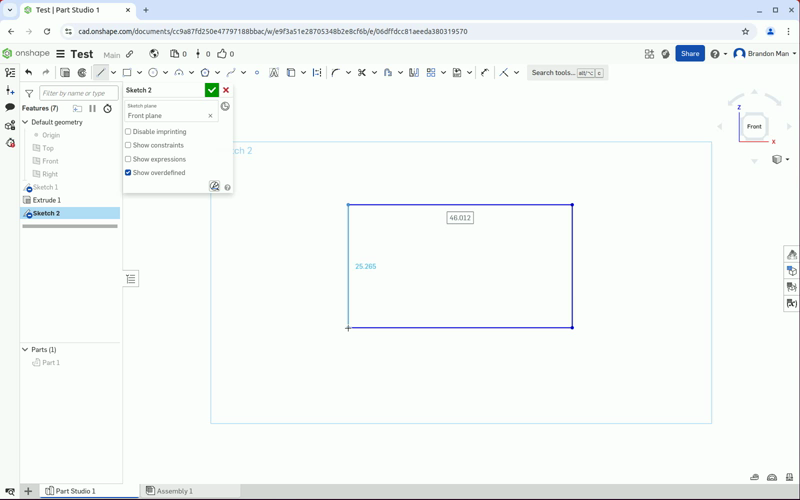
key(esc)
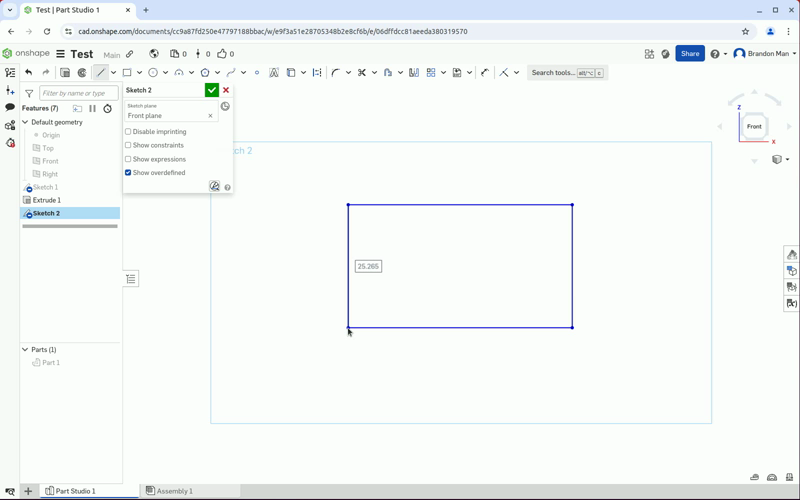
mouse_move(525, 305)
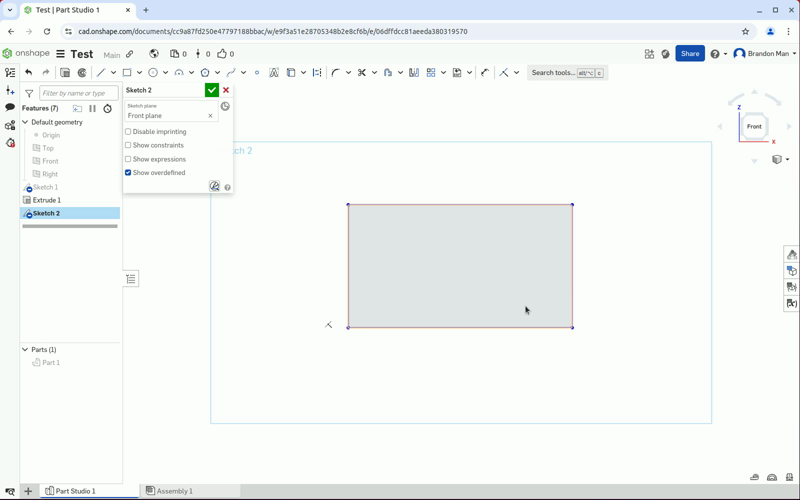
click(525, 305)
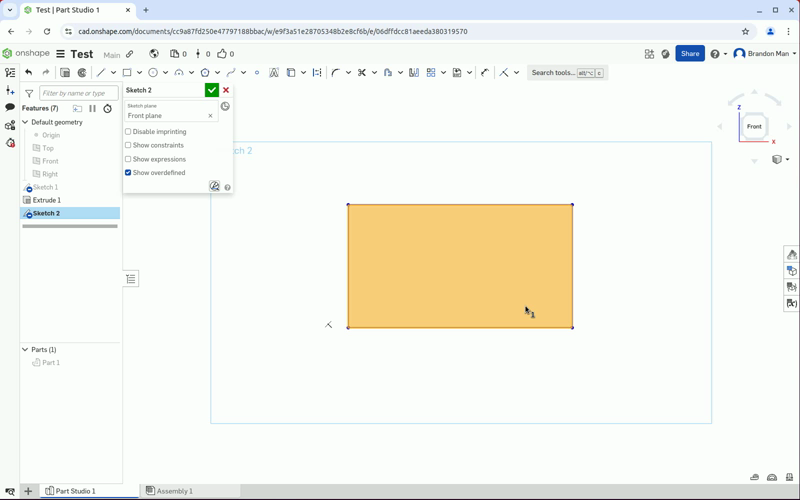
mouse_move(73, 352)
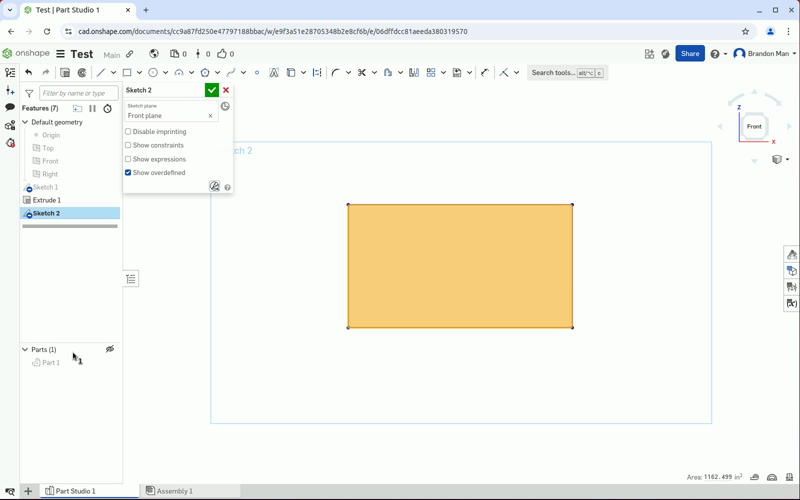
key(shift+y)
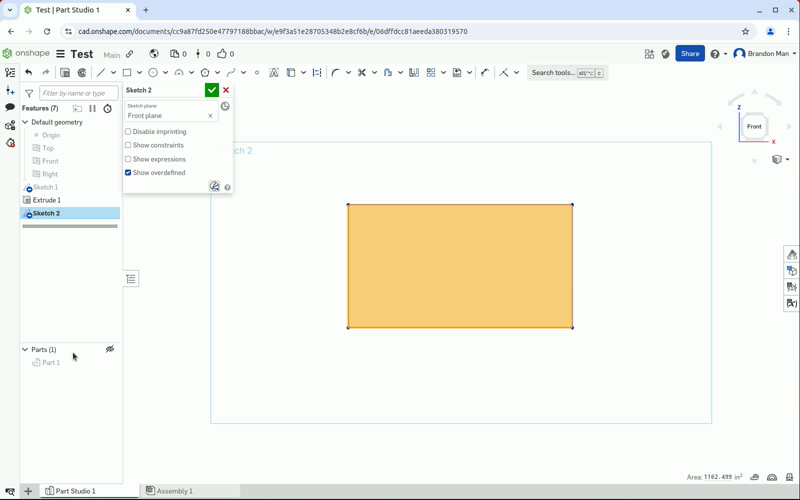
key(shift+e)
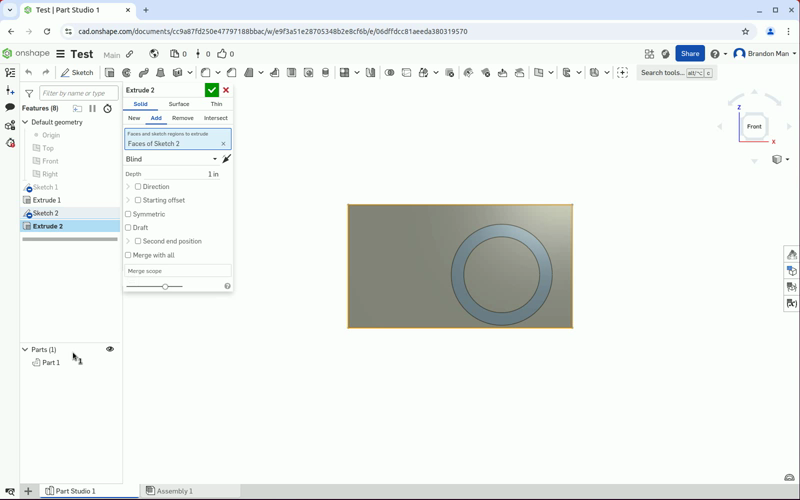
mouse_move(143, 106)
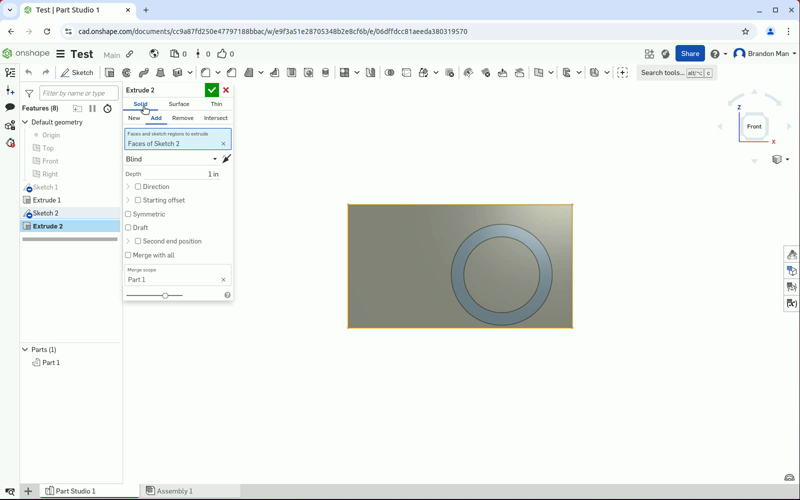
click(143, 106)
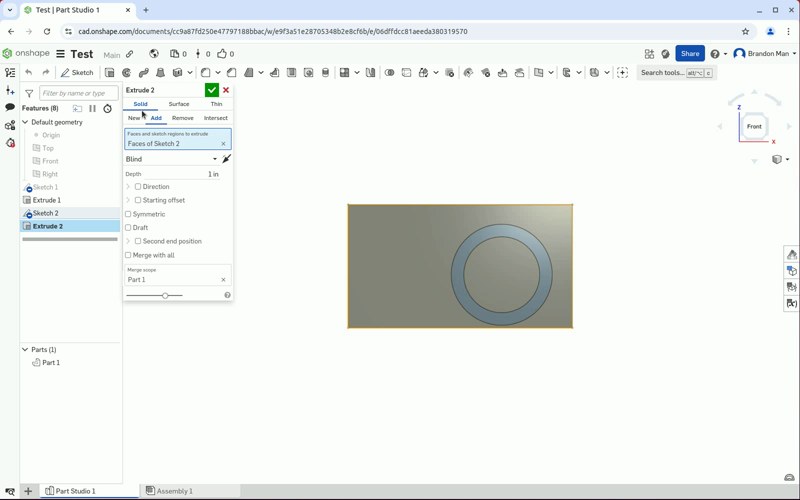
mouse_move(137, 120)
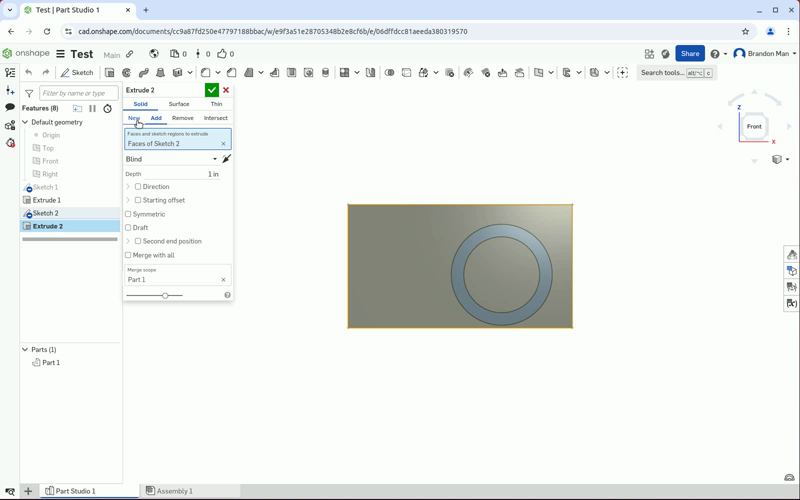
click(137, 120)
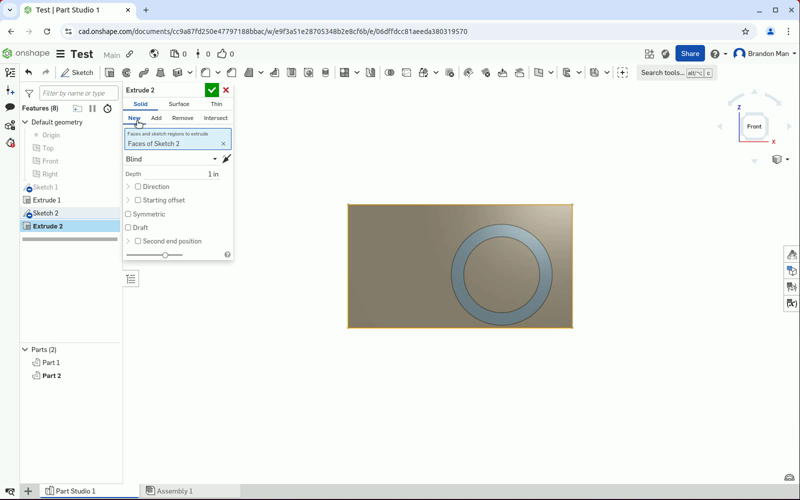
key(tab, 4)
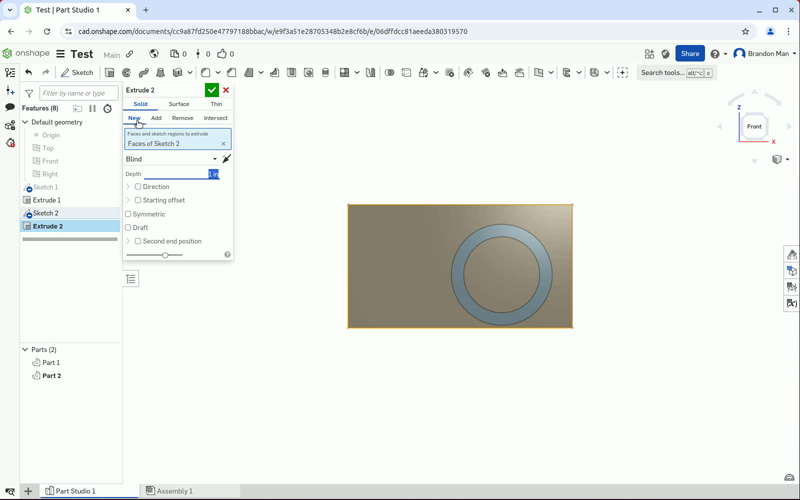
text(3.37)
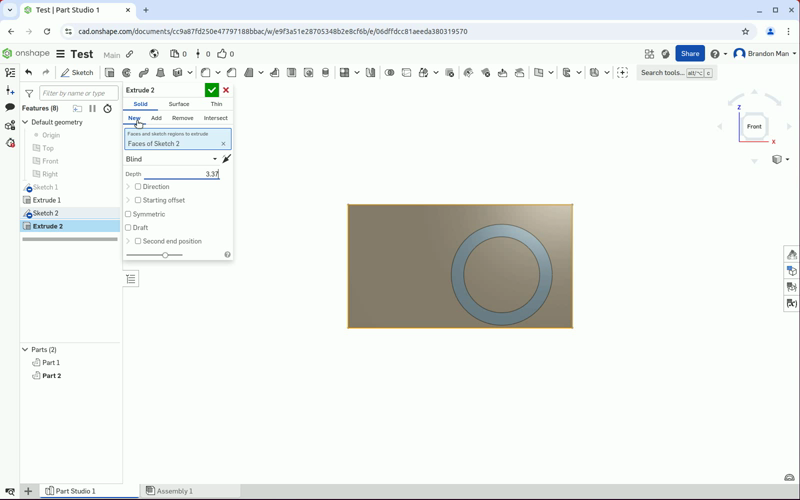
key(enter)
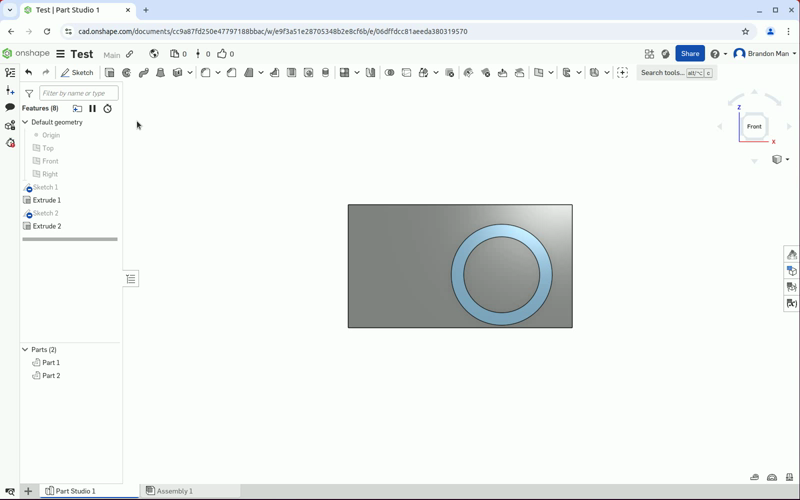
key(shift+h)
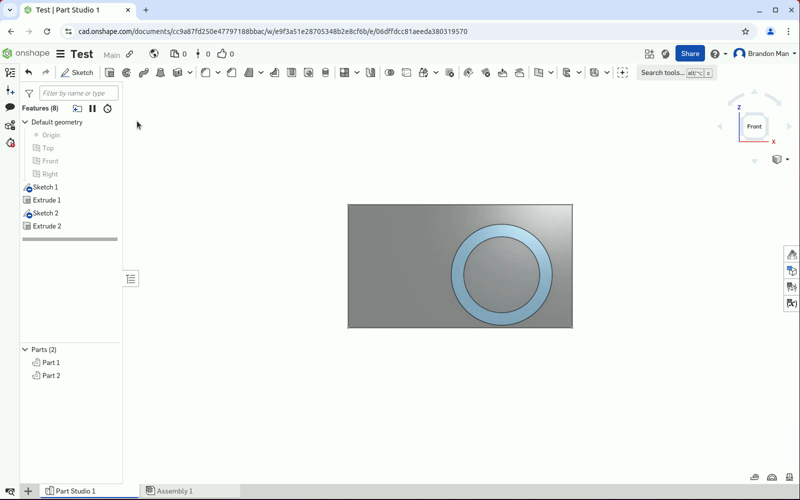
key(shift+h)
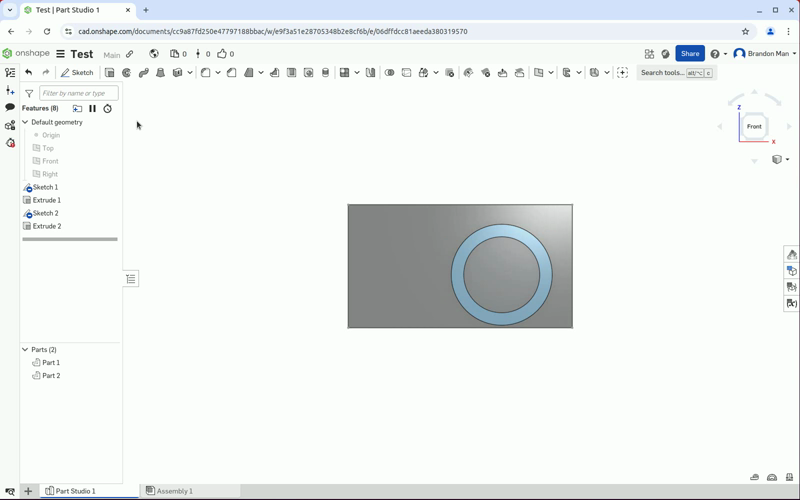
key(shift+7)
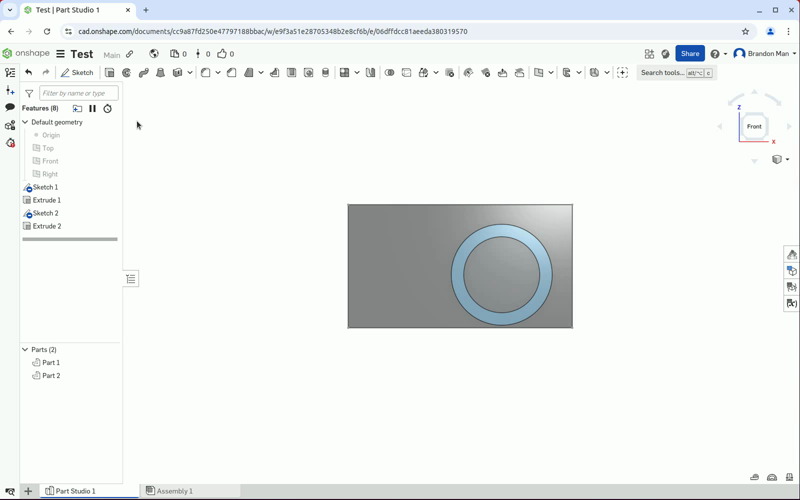
key(left, 2)
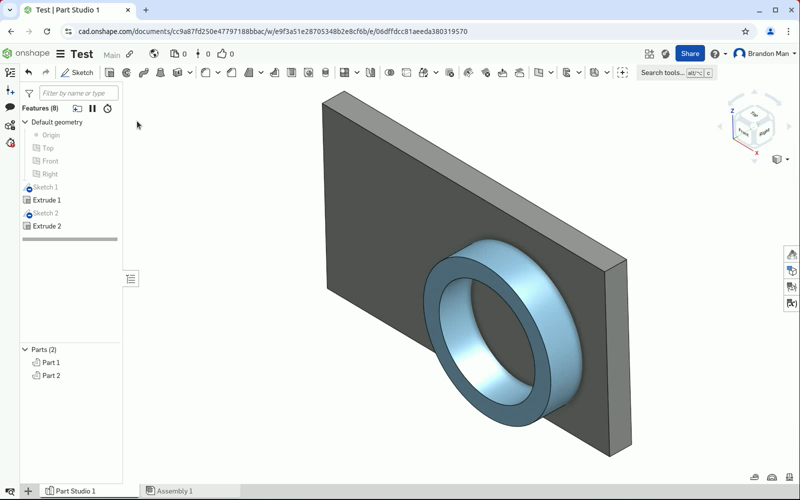
key(down, 2)
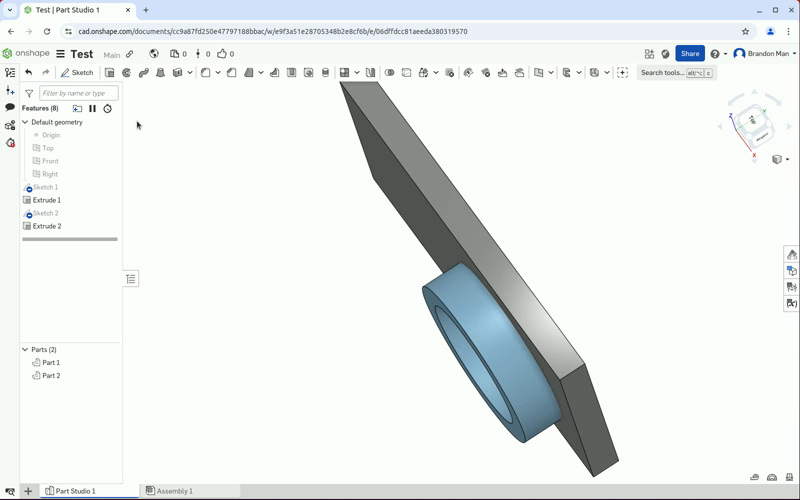
key(up, 2)
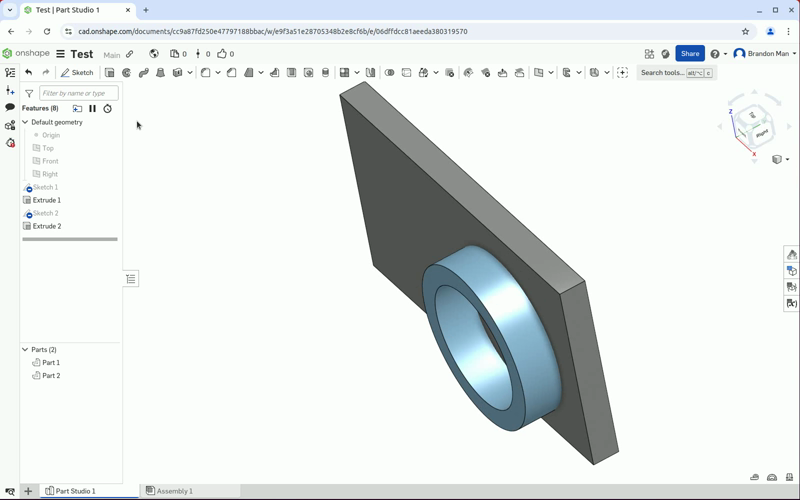
key(right, 2)
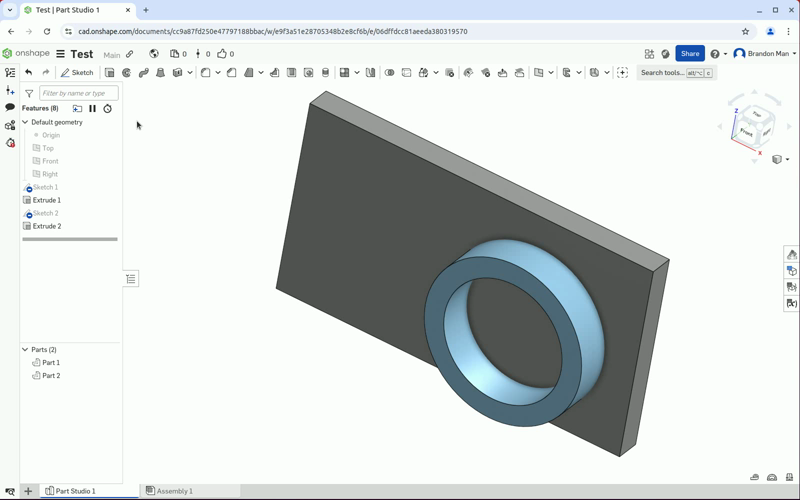
mouse_move(73, 189)
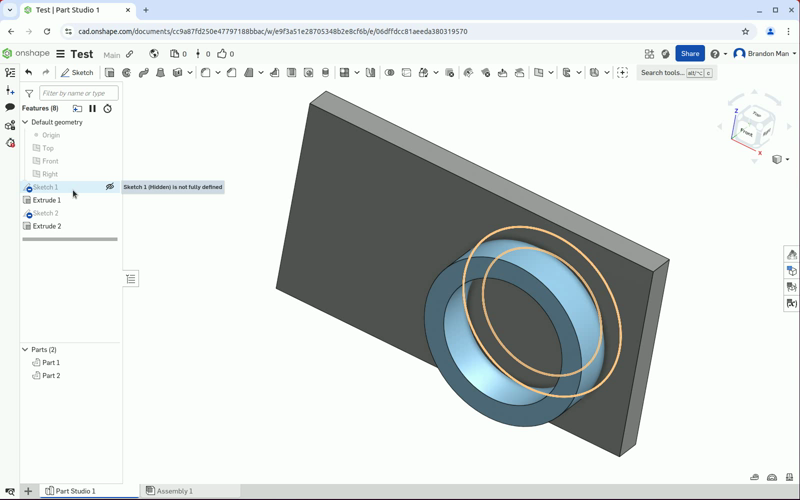
click(73, 189)